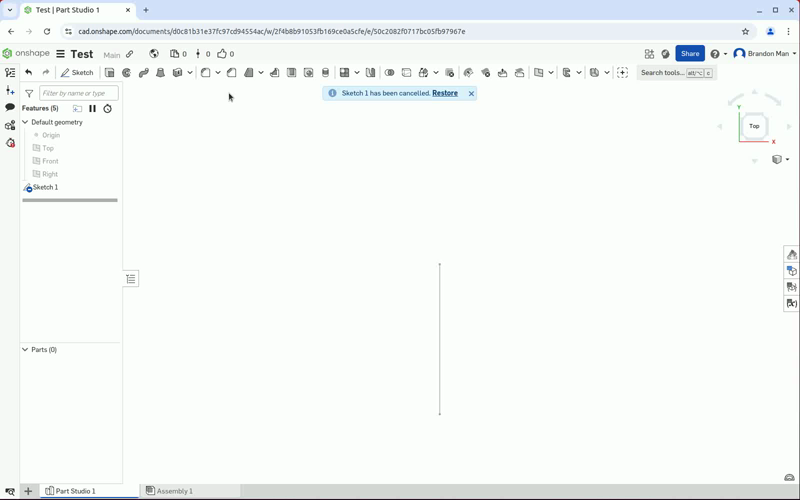
key(shift+h)
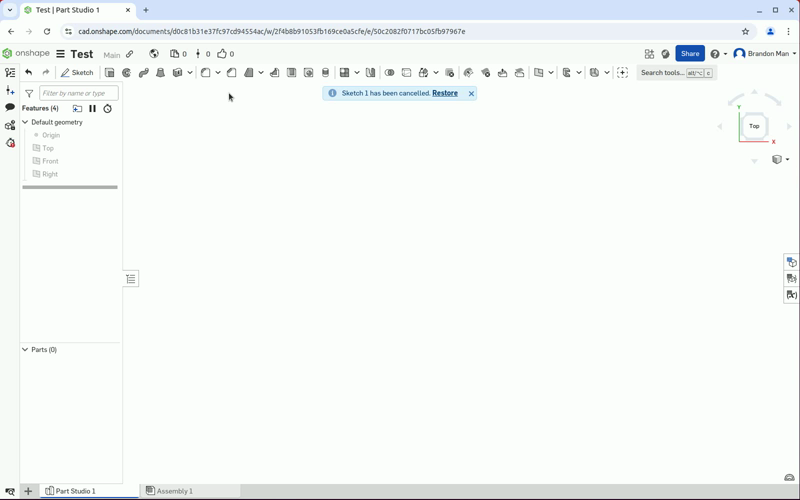
mouse_move(73, 352)
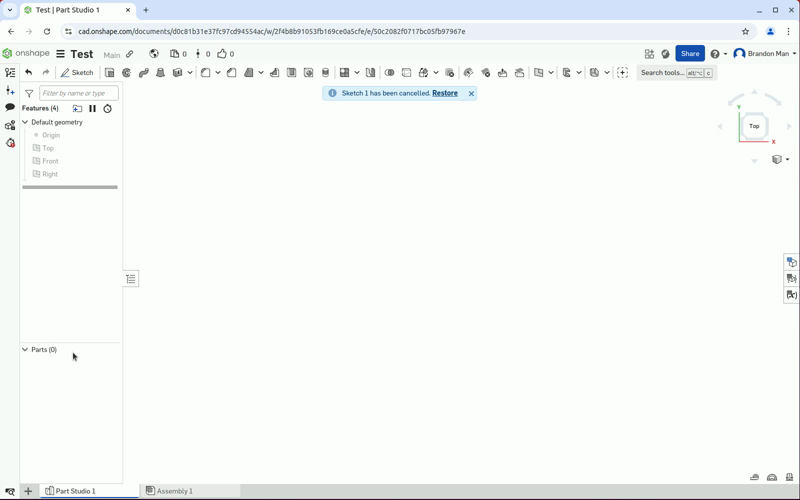
key(y)
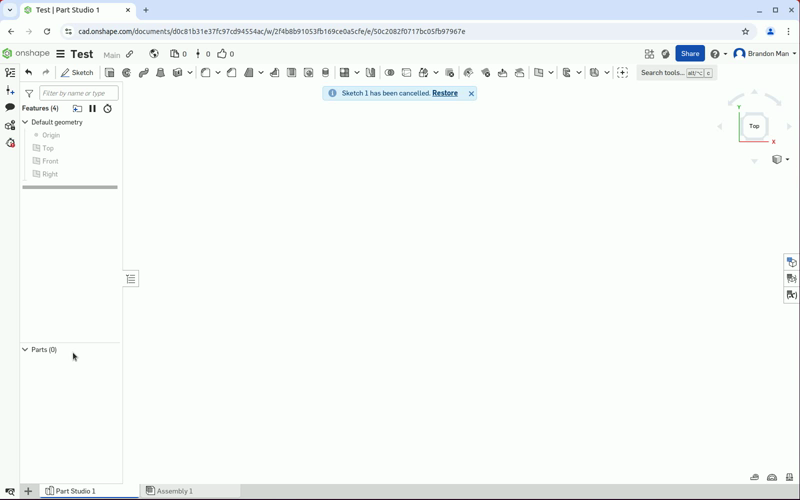
key(shift+p)
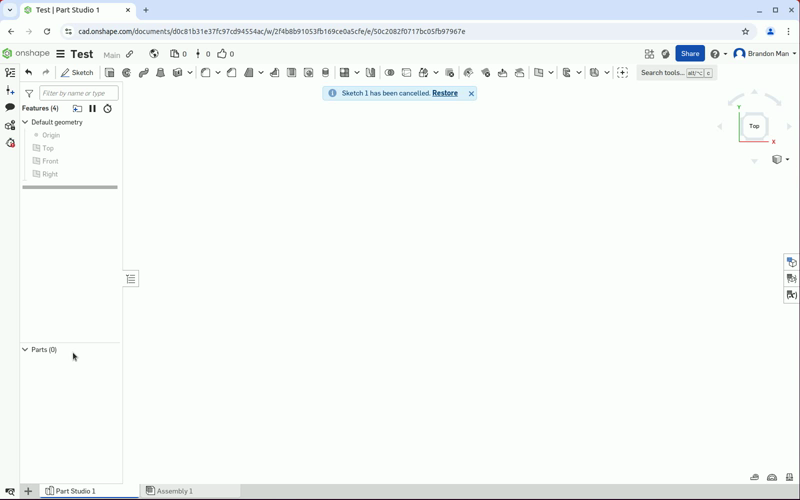
key(space)
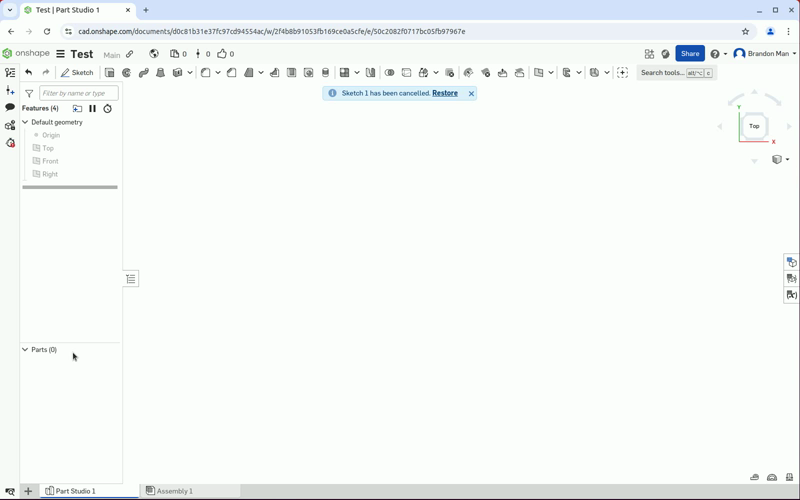
key_down(shift)
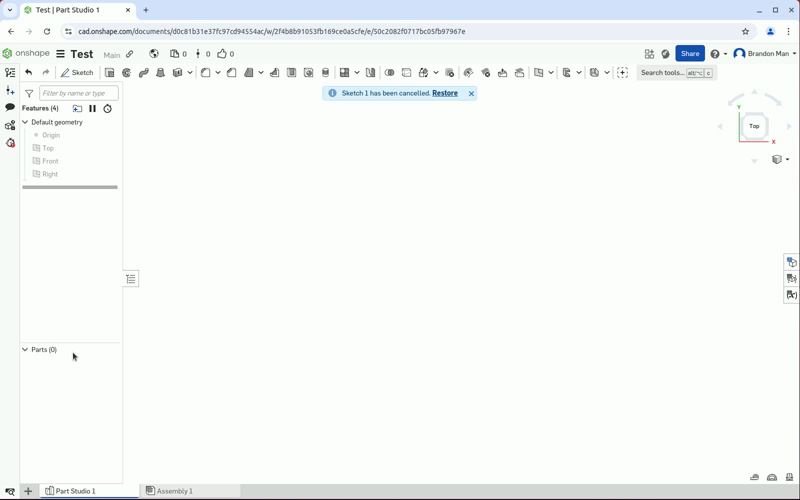
key(up)
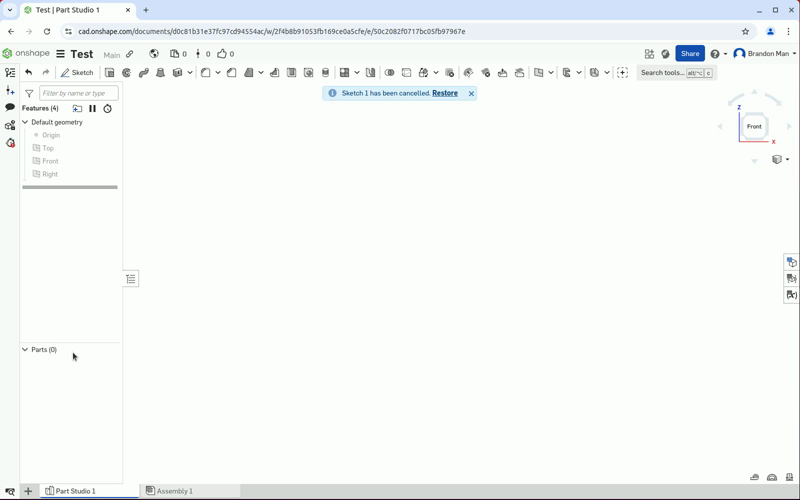
key_up(shift)
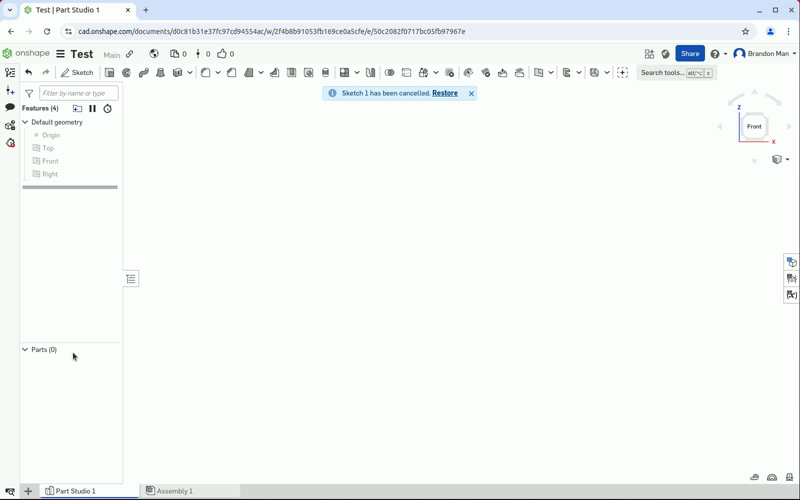
mouse_move(73, 352)
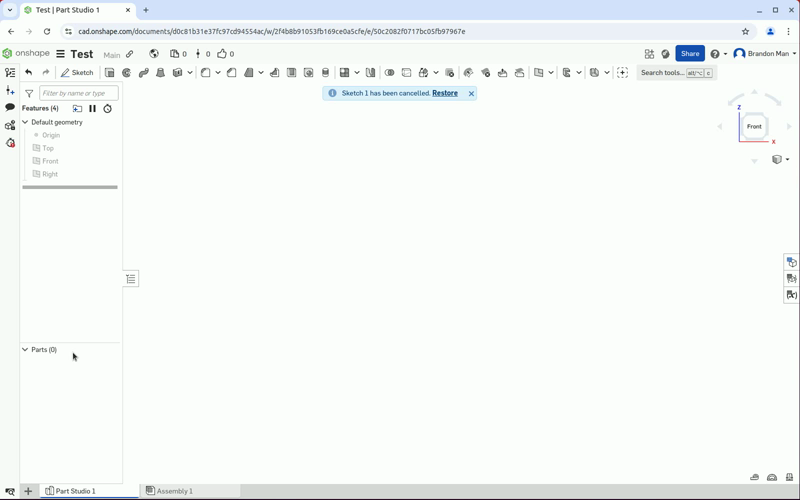
key(shift+y)
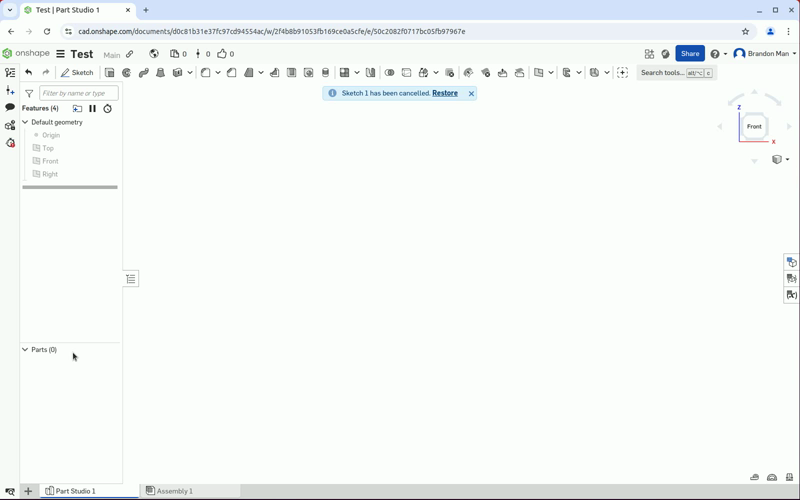
key(shift+s)
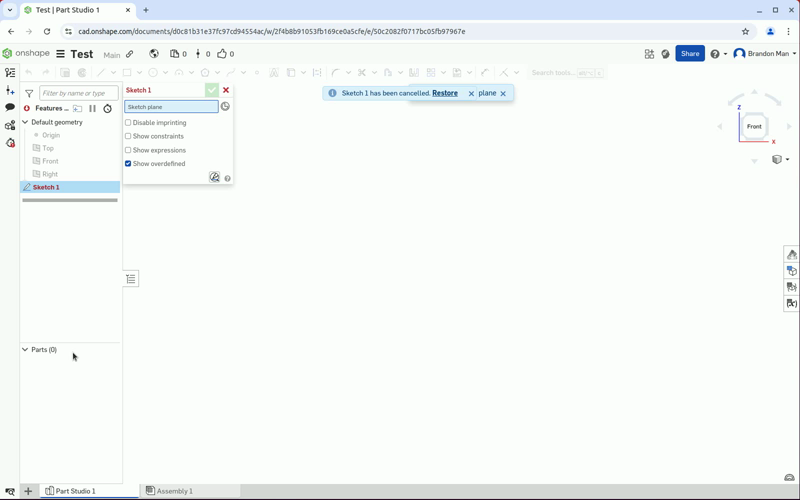
mouse_move(73, 163)
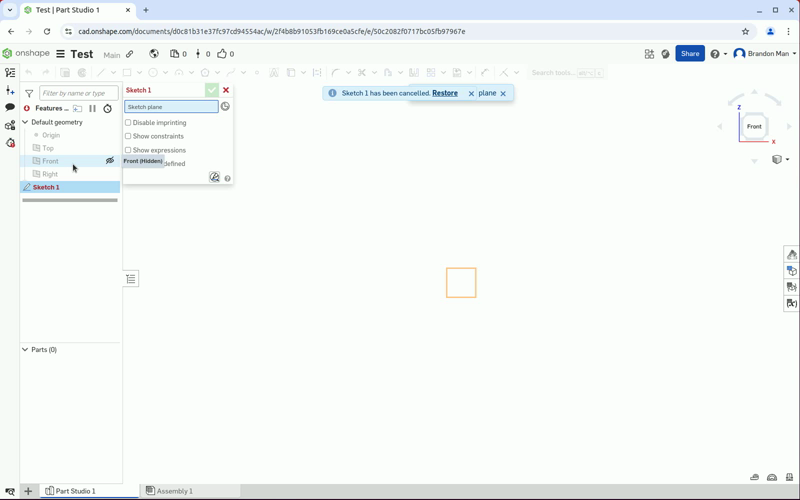
click(73, 163)
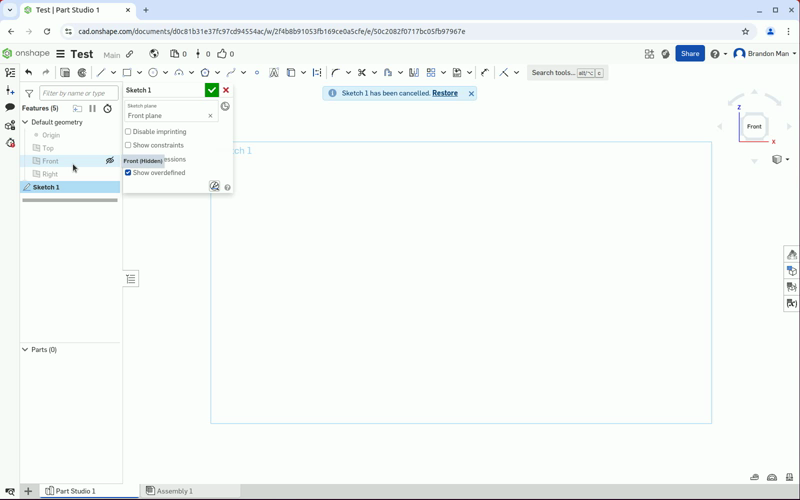
mouse_move(73, 352)
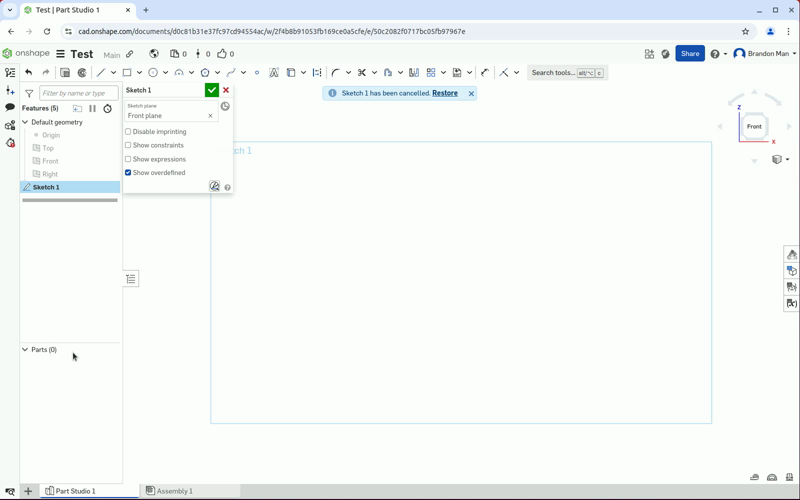
key(y)
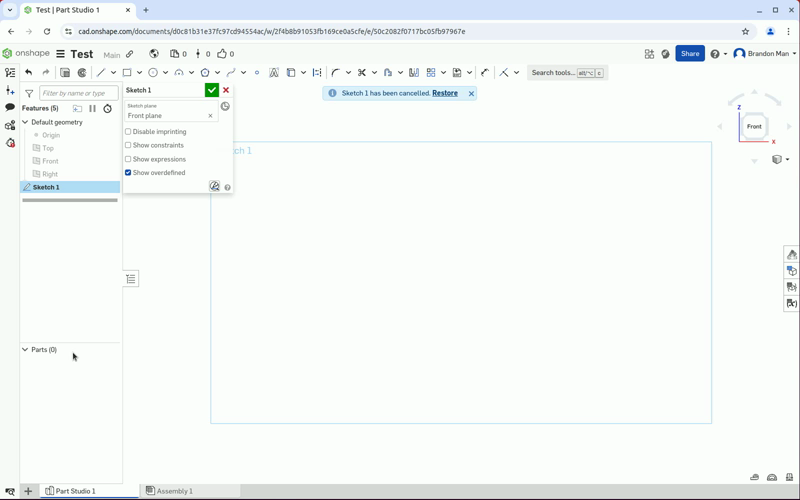
key(l)
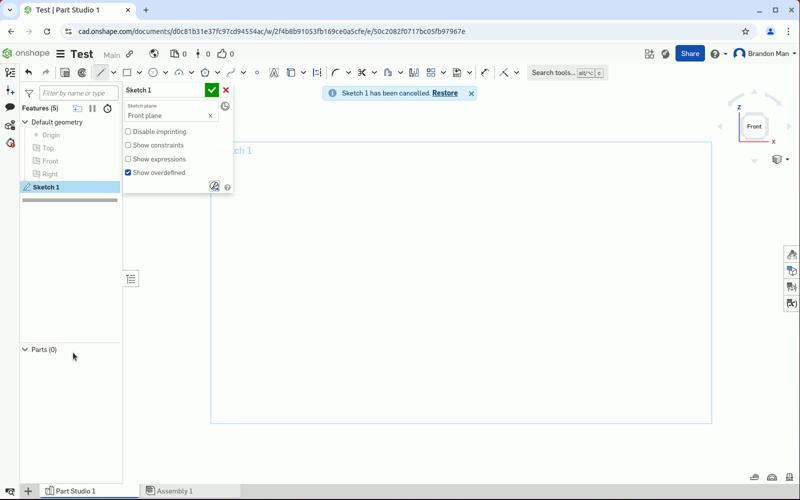
key_down(shift)
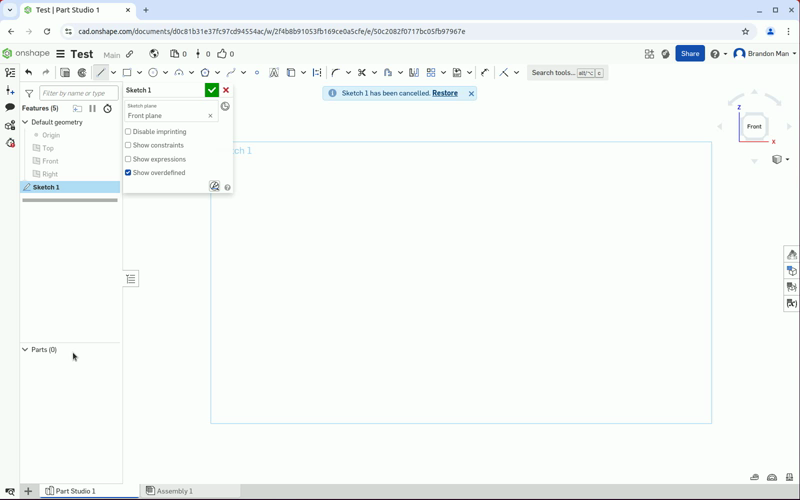
mouse_move(350, 367)
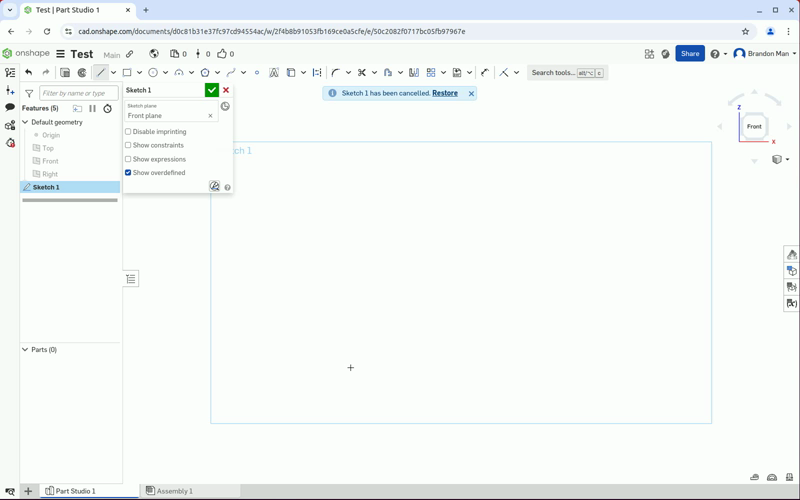
click(350, 367)
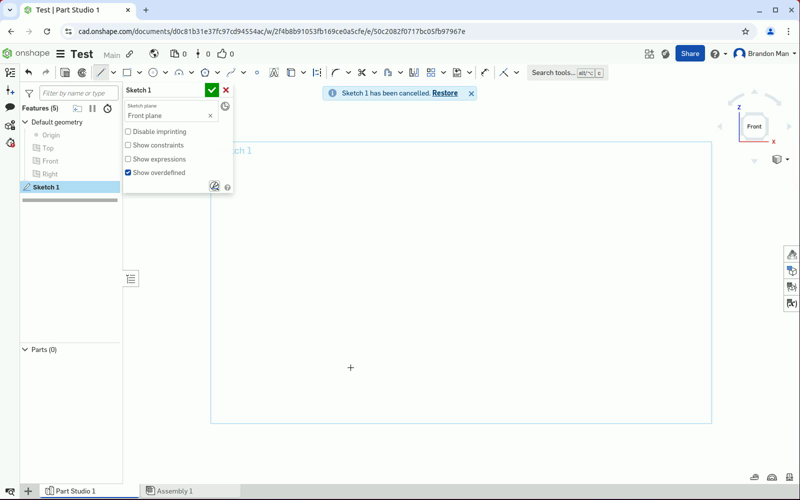
key_up(shift)
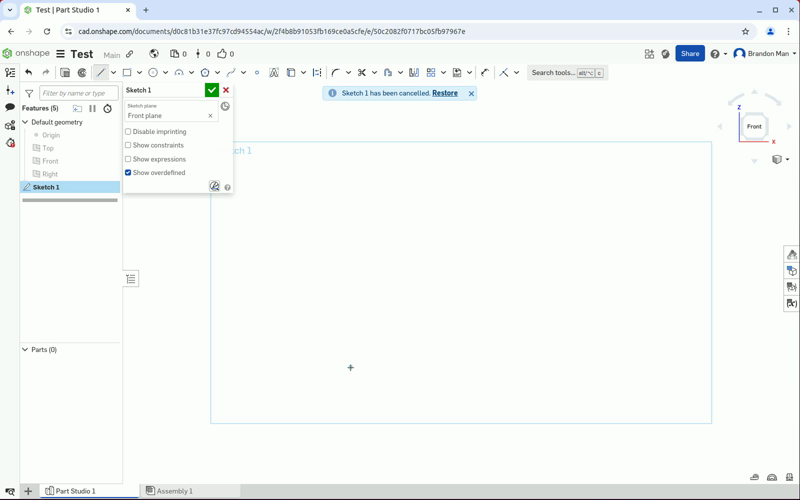
key_down(shift)
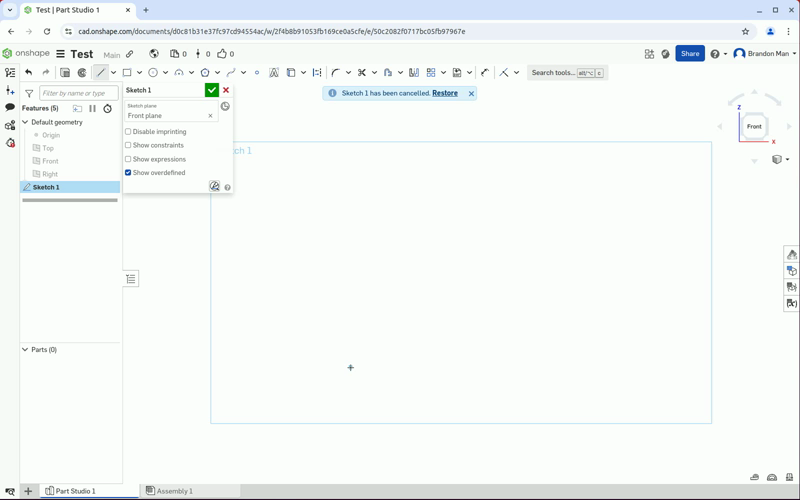
mouse_move(572, 367)
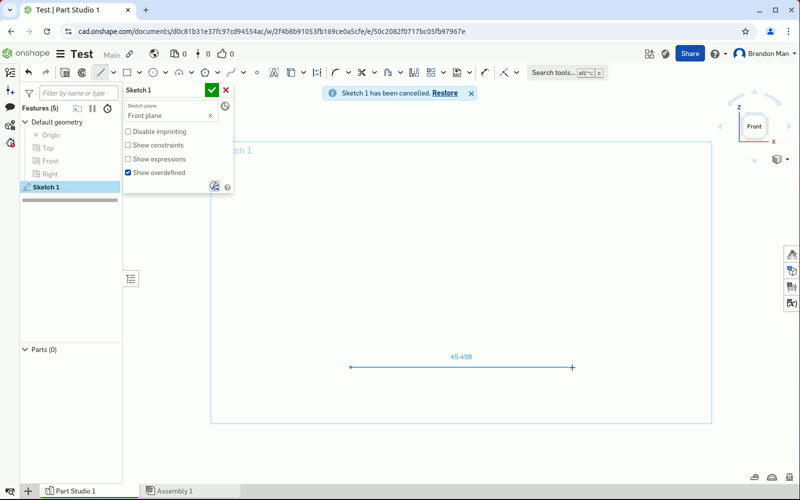
click(572, 367)
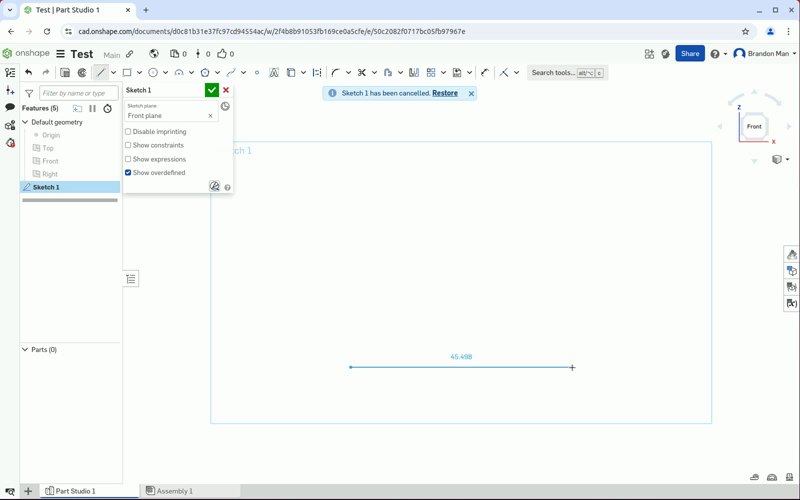
key_up(shift)
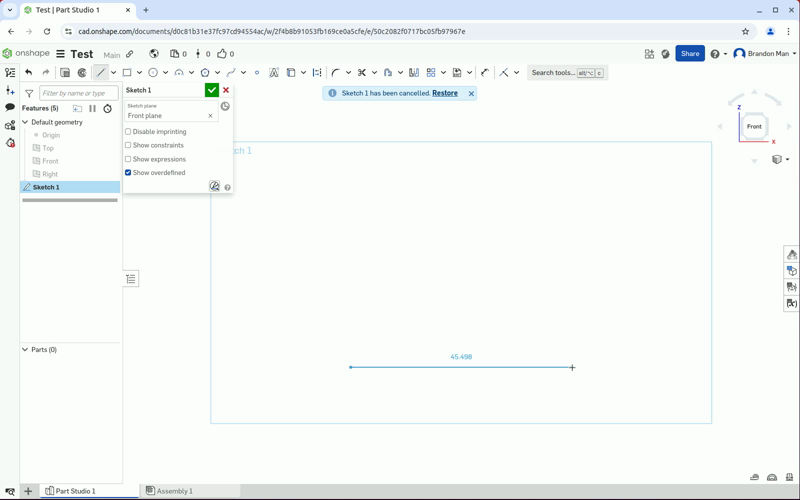
key_down(shift)
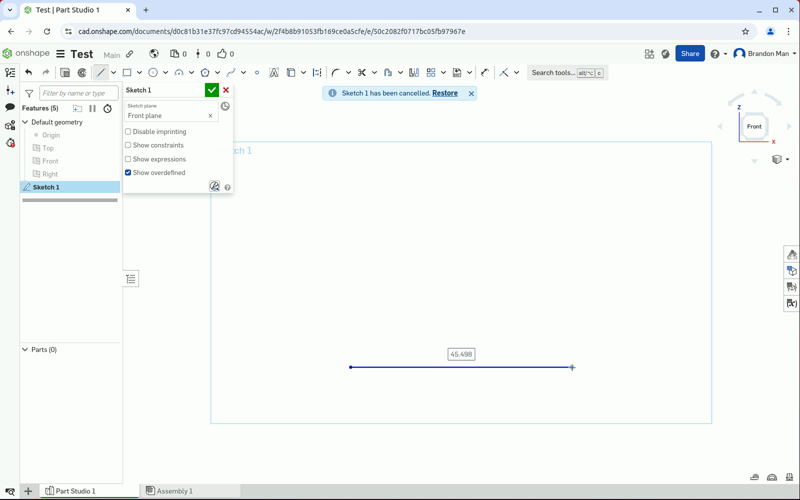
mouse_move(572, 201)
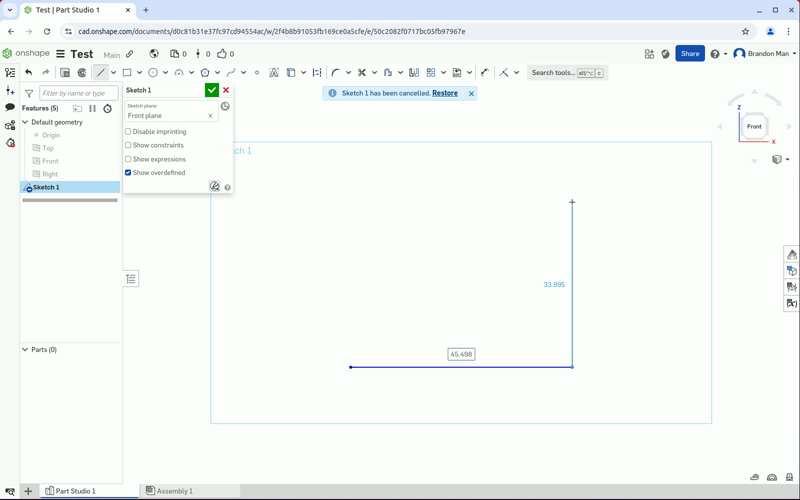
click(572, 201)
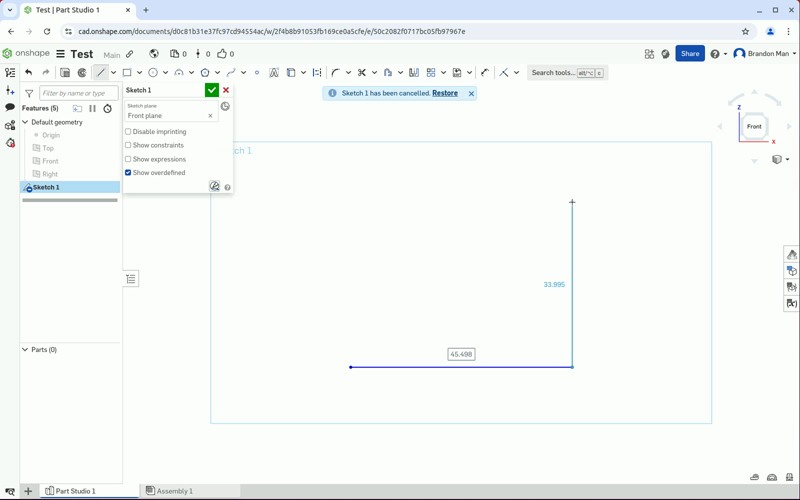
key_up(shift)
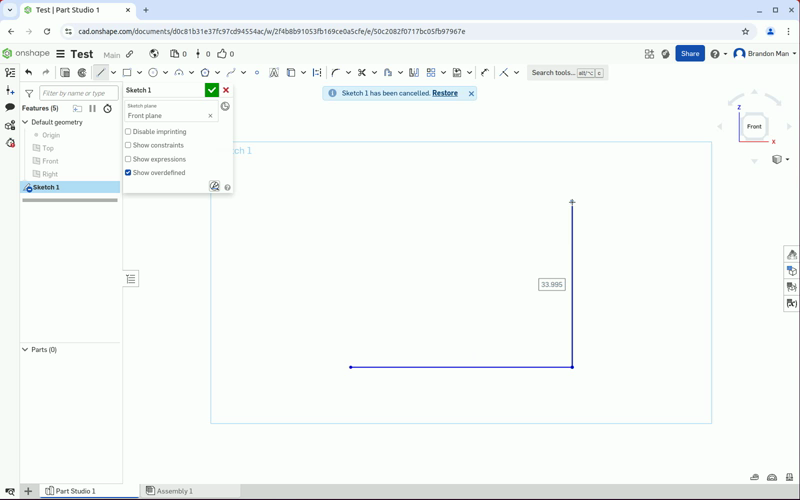
key_down(shift)
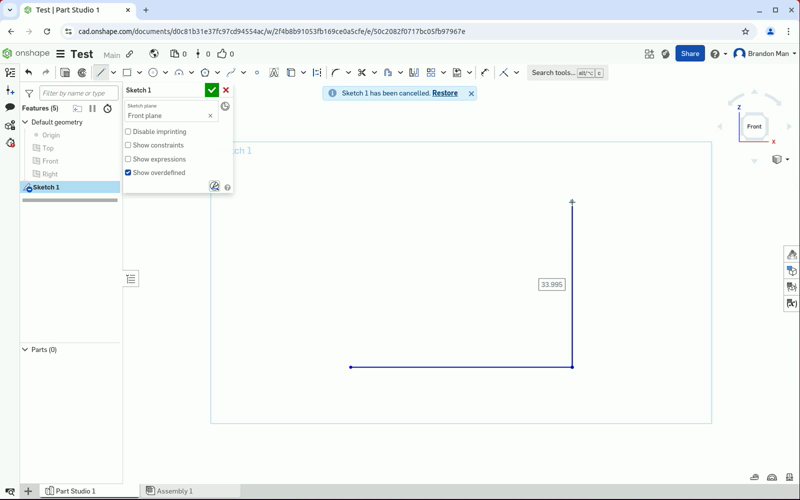
mouse_move(350, 201)
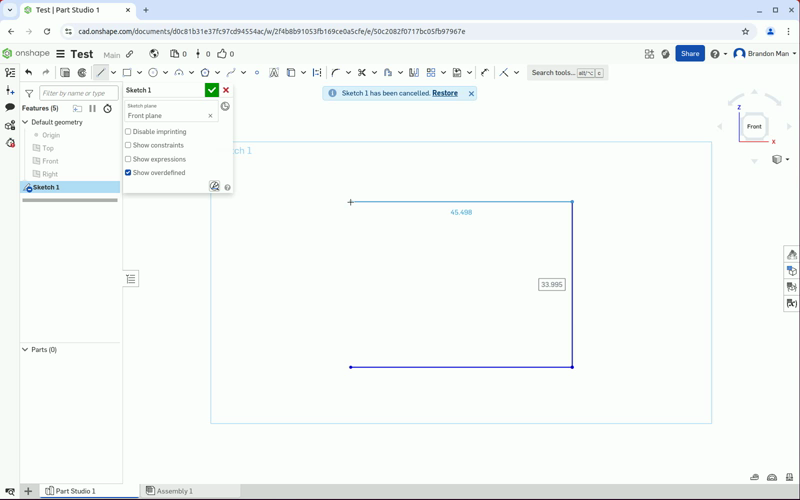
click(350, 201)
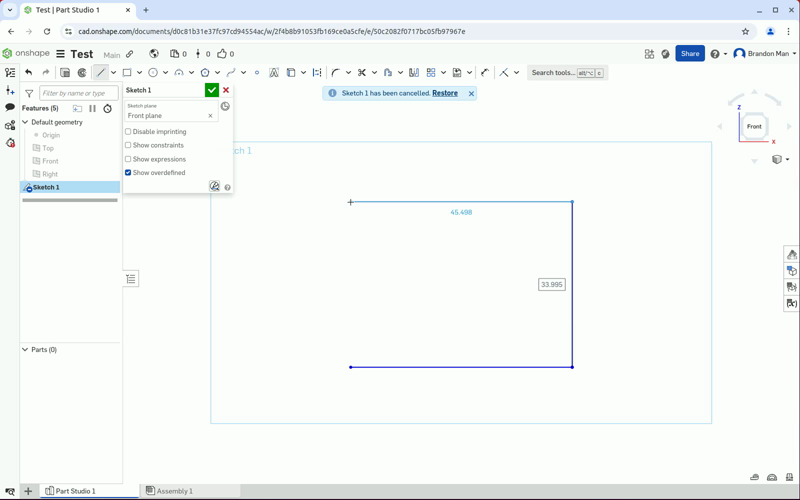
key_up(shift)
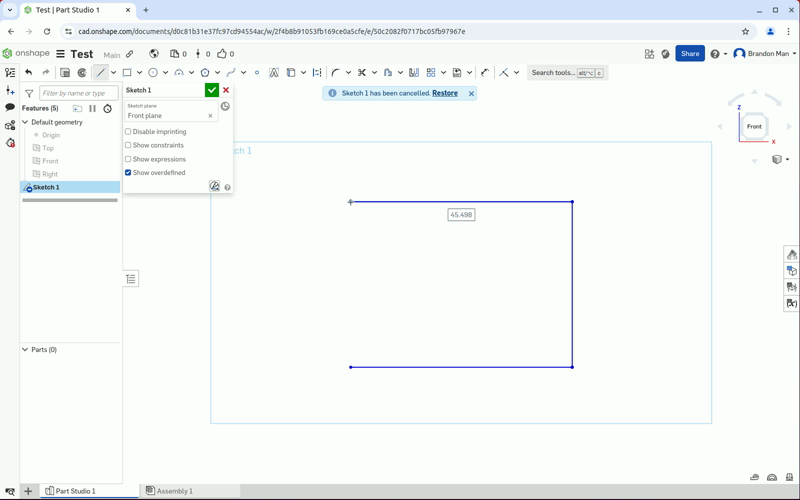
key_down(shift)
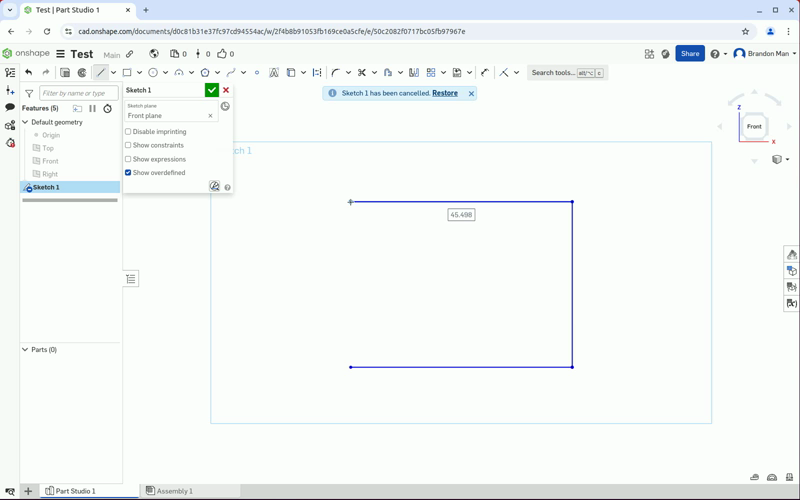
mouse_move(350, 367)
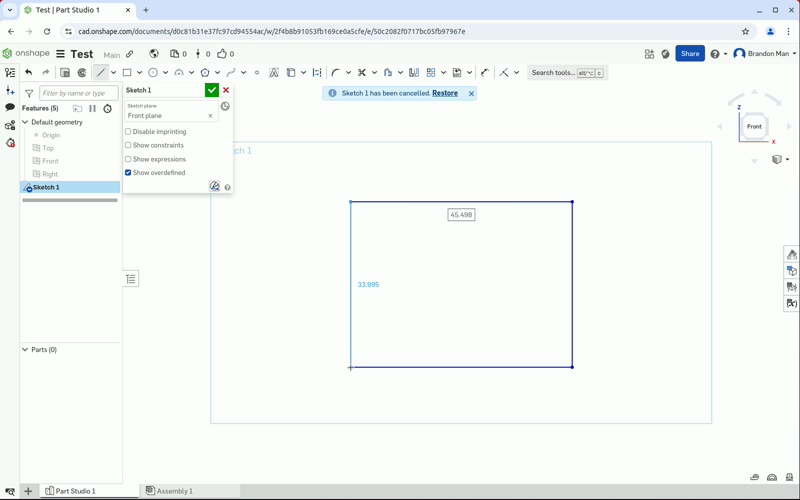
key_up(shift)
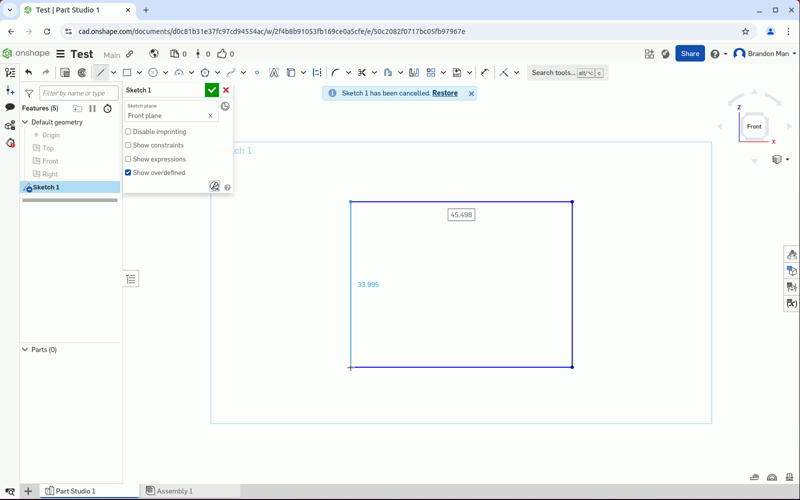
click(350, 367)
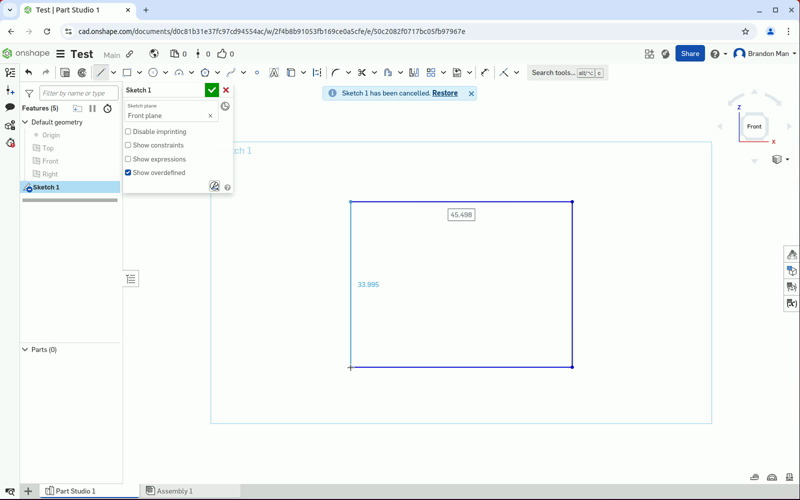
key(esc)
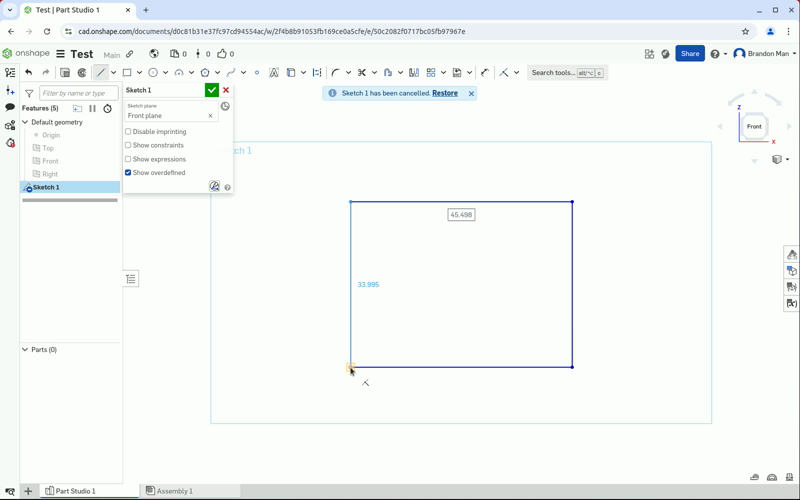
mouse_move(446, 329)
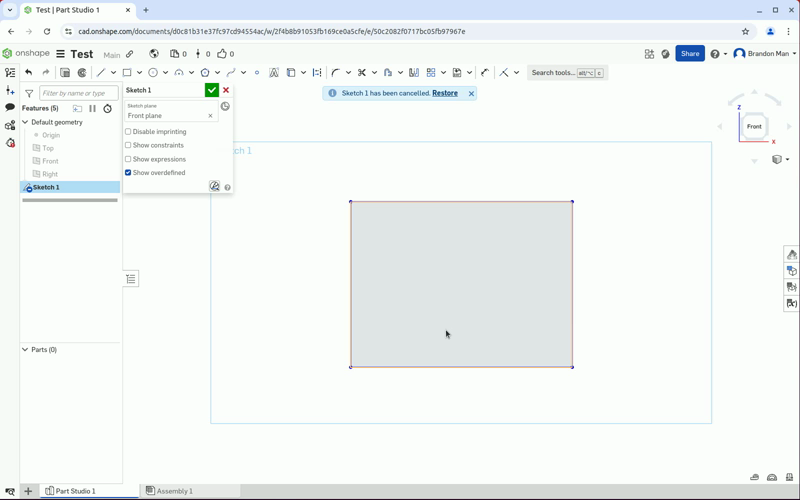
click(446, 329)
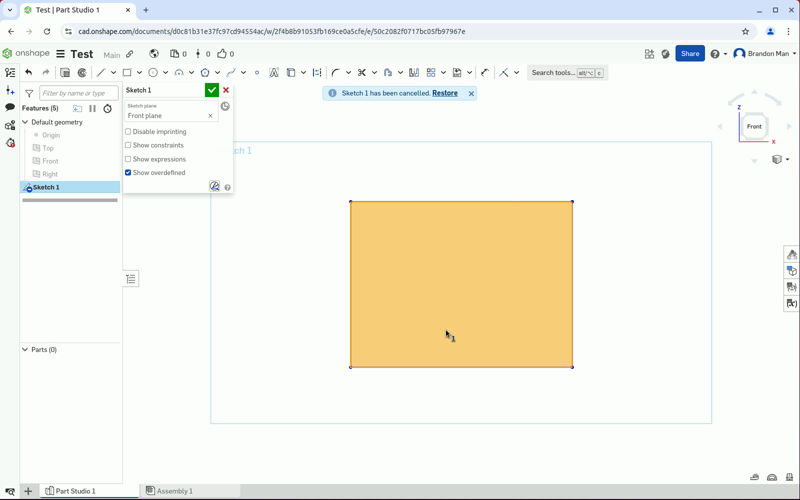
mouse_move(73, 352)
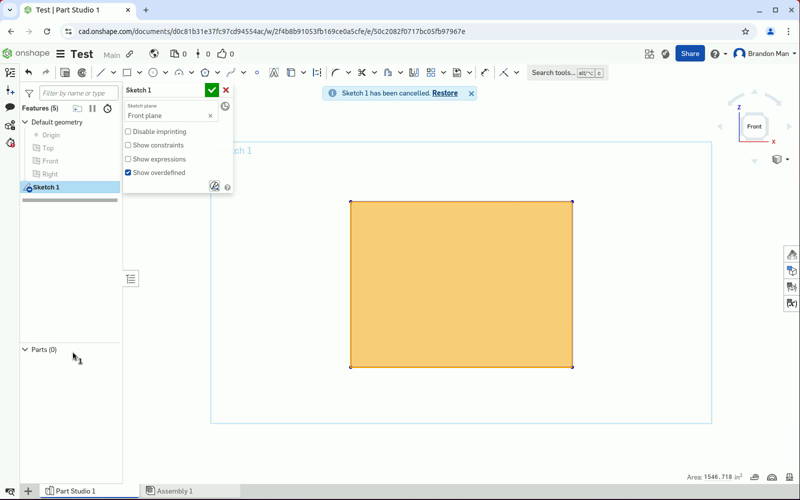
key(shift+y)
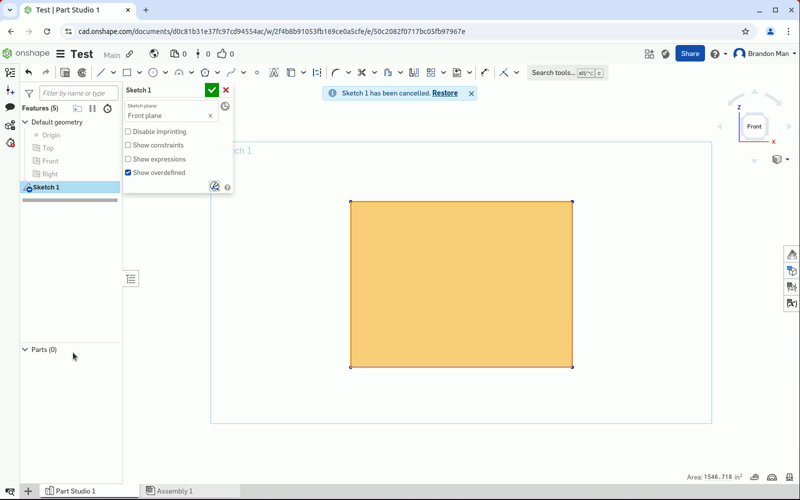
key(shift+e)
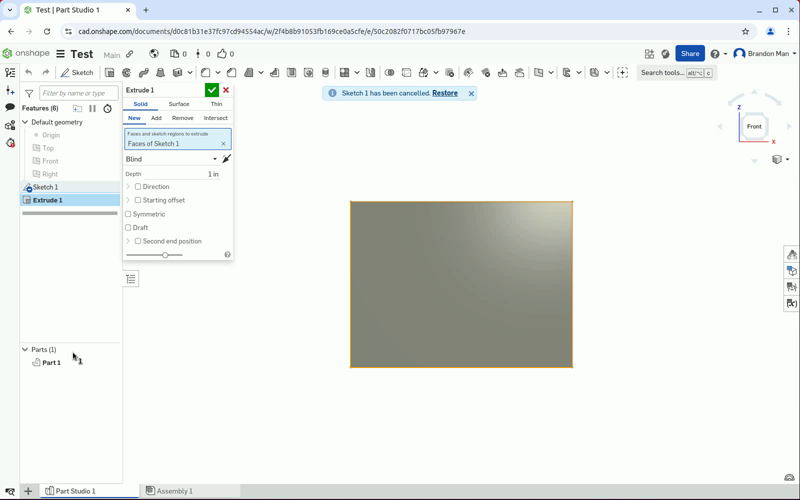
mouse_move(143, 106)
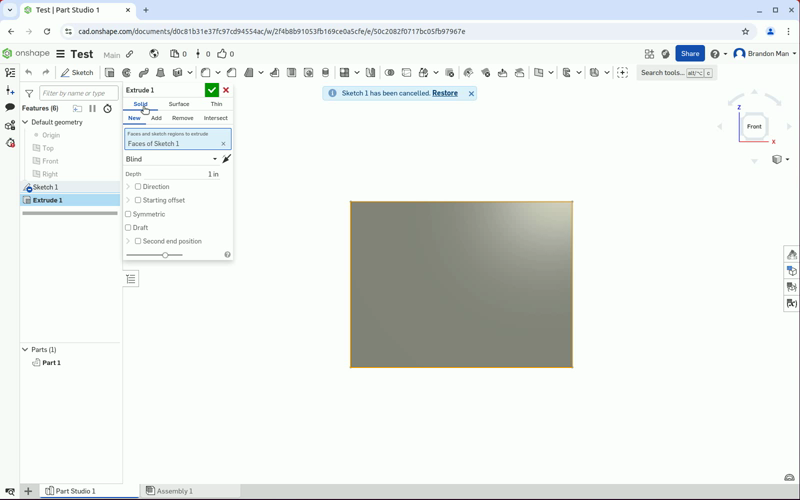
click(143, 106)
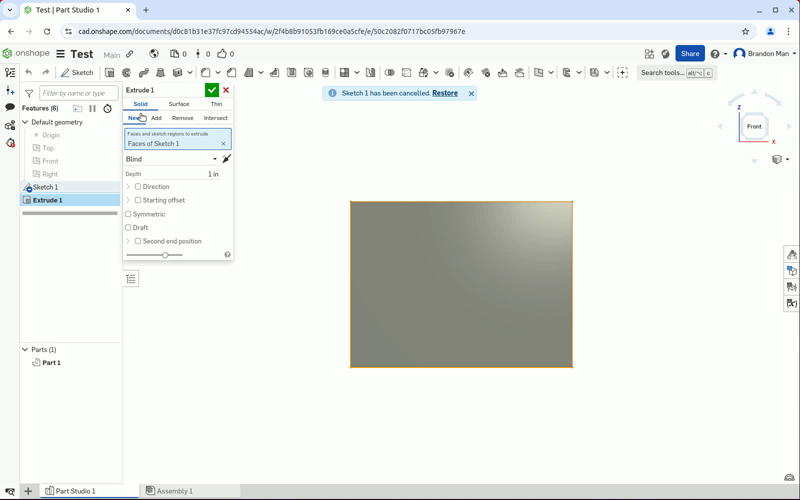
mouse_move(137, 120)
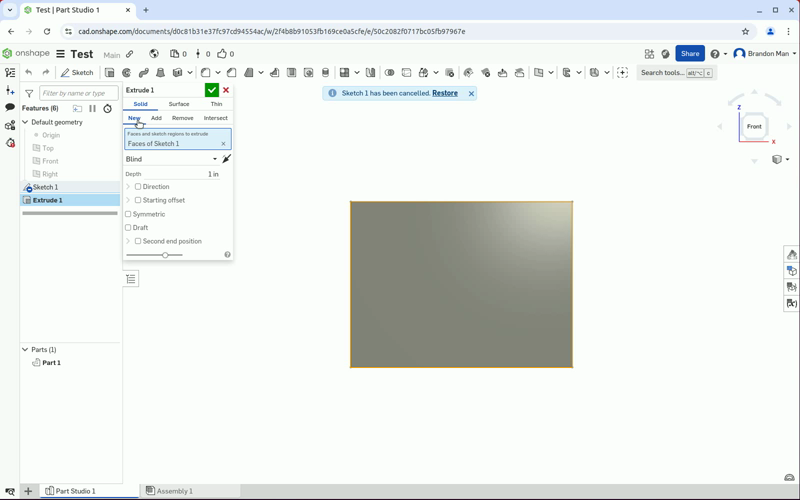
click(137, 120)
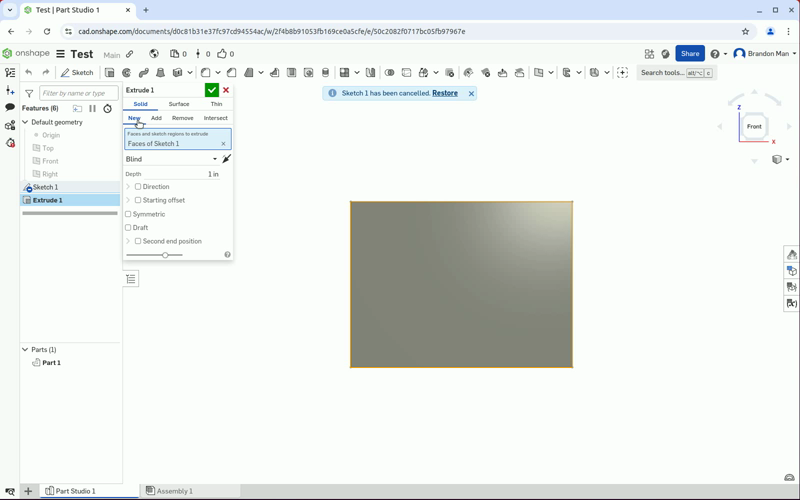
key(tab, 4)
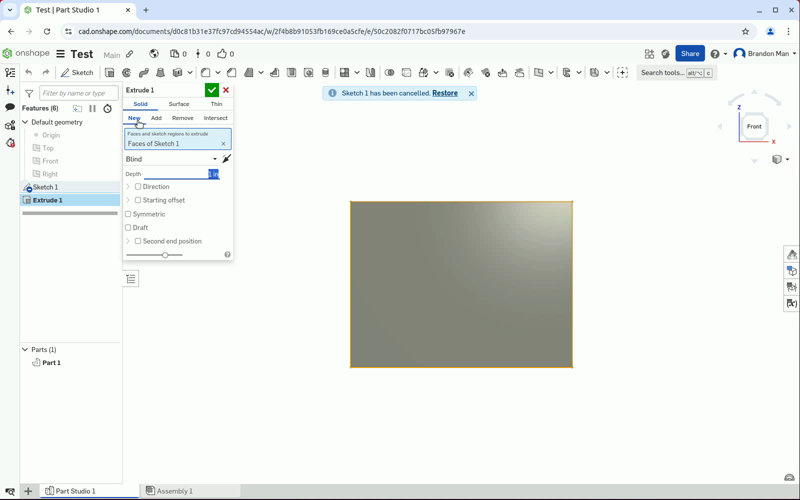
text(5.296)
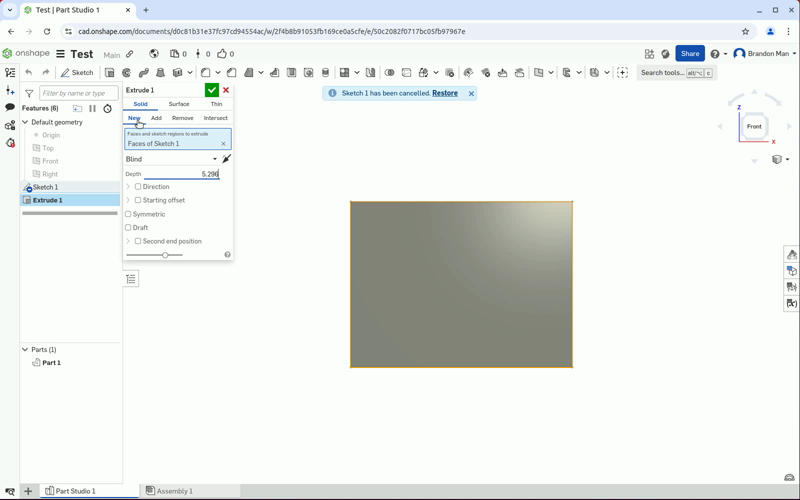
key(enter)
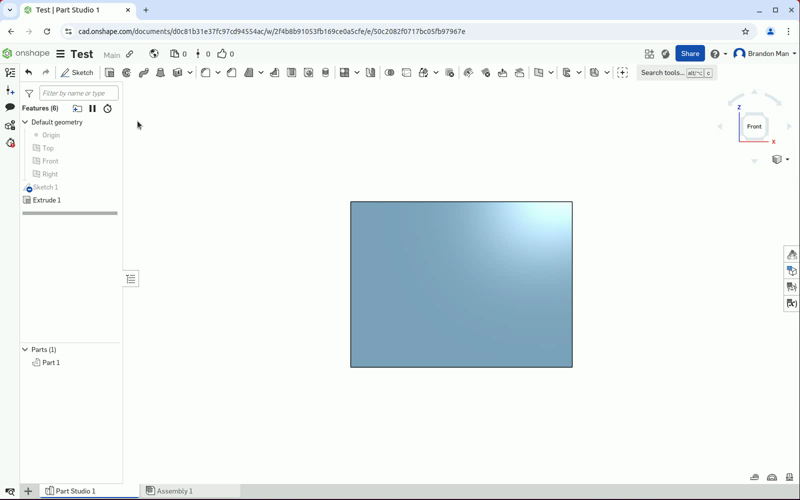
key(shift+h)
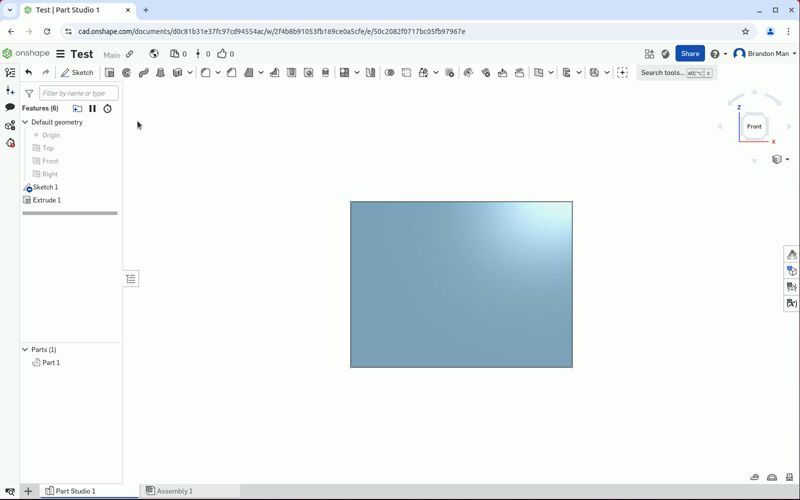
key(shift+h)
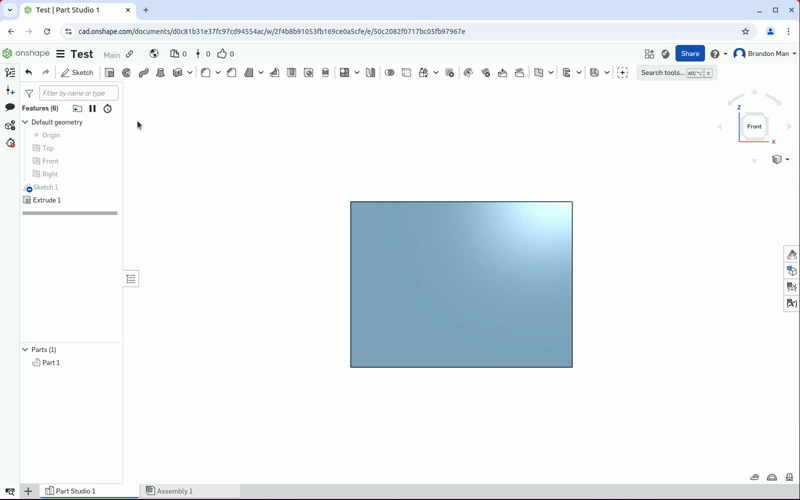
mouse_move(73, 189)
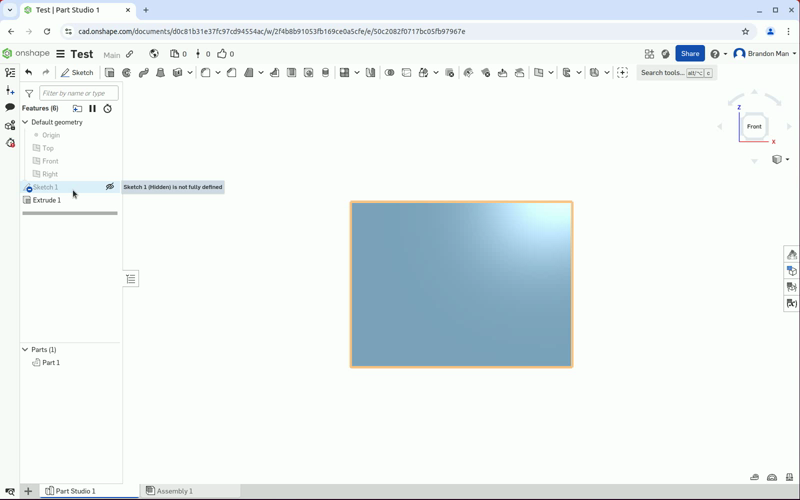
click(73, 189)
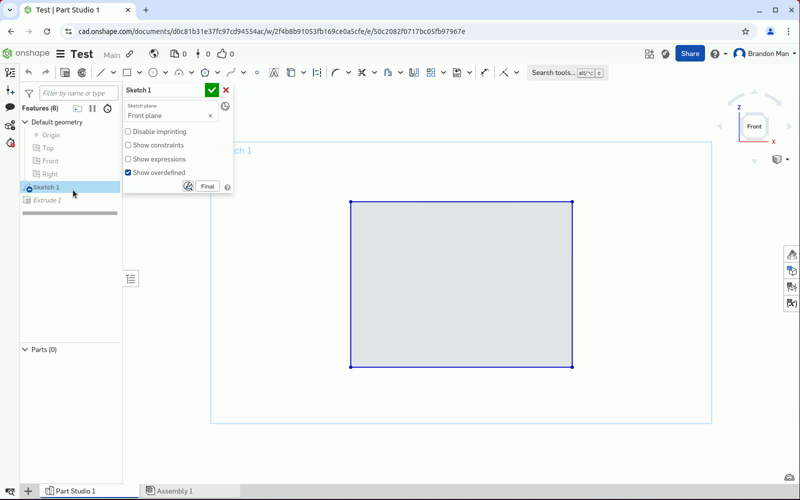
mouse_move(229, 92)
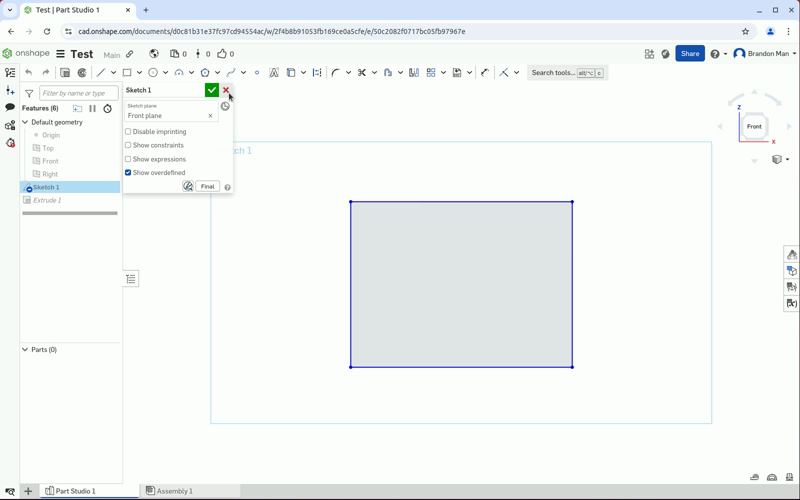
click(229, 92)
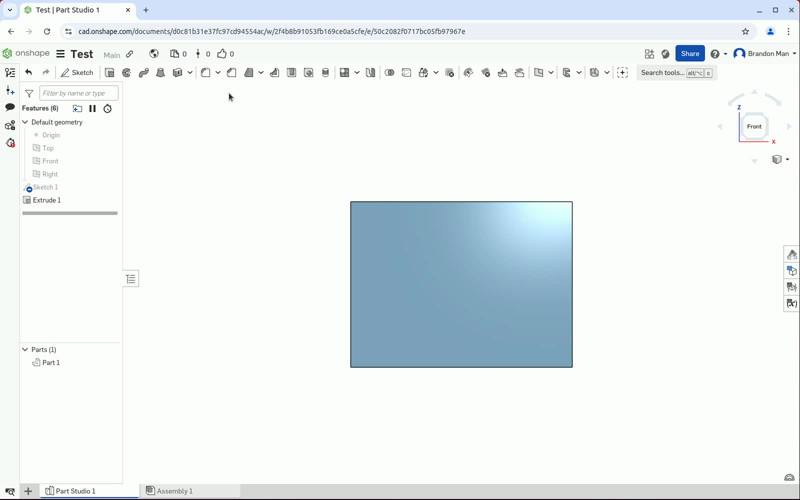
mouse_move(541, 75)
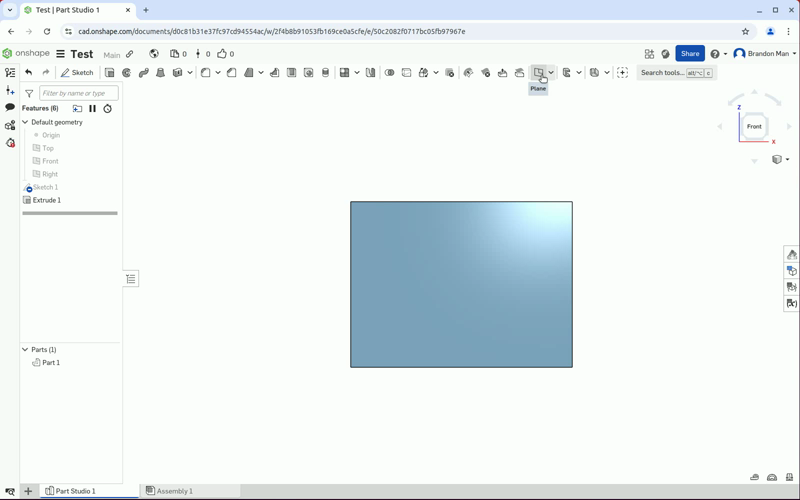
click(541, 75)
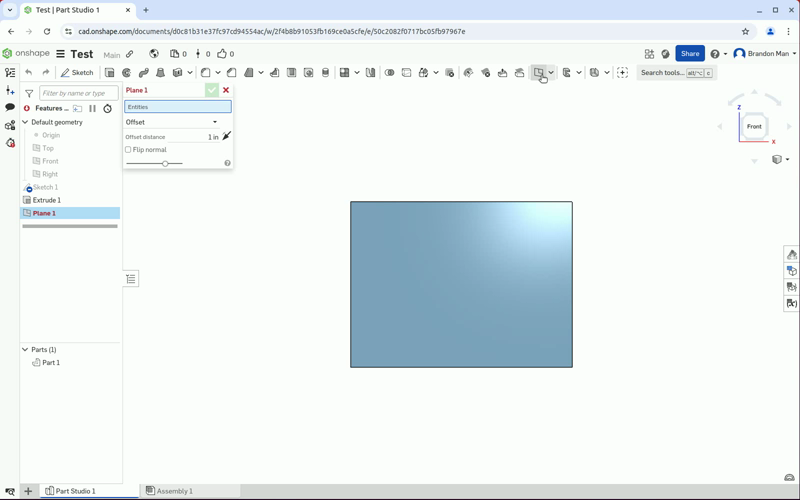
mouse_move(73, 163)
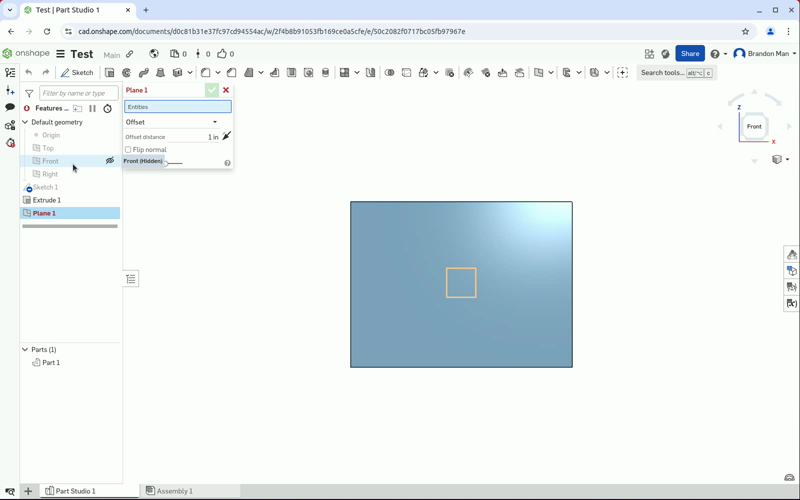
click(73, 163)
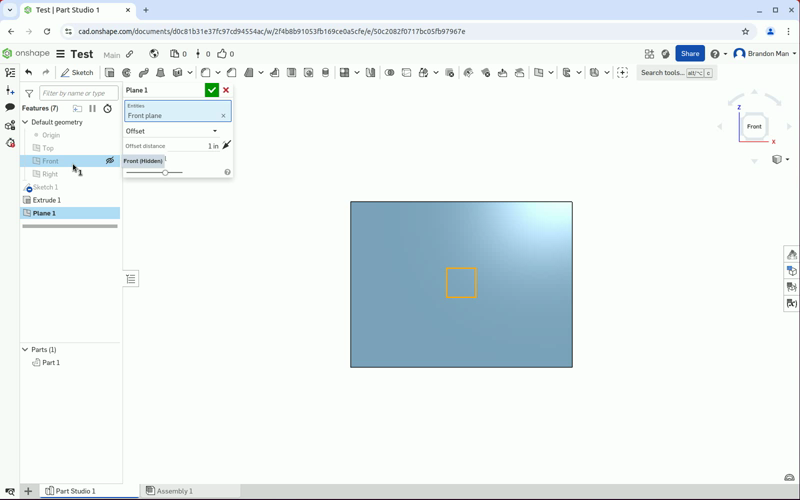
key(tab, 2)
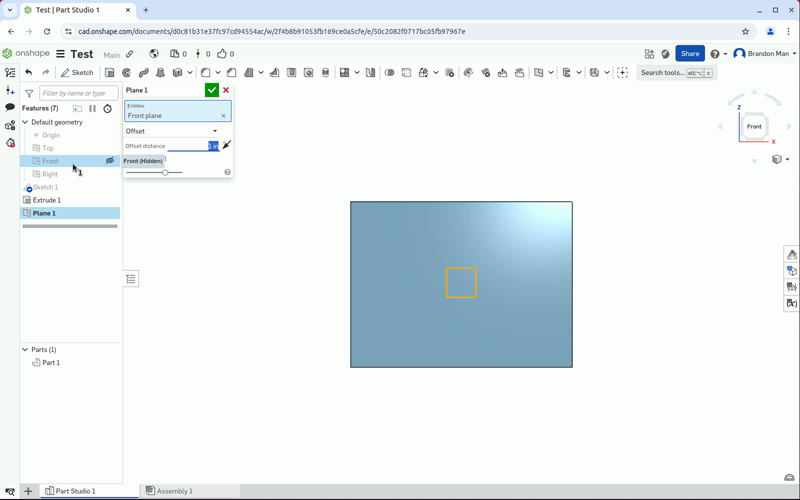
text(5.299)
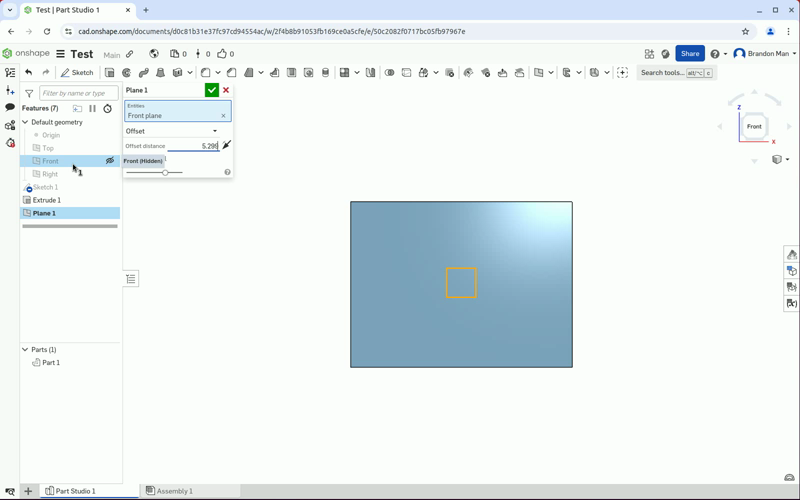
key(enter, 2)
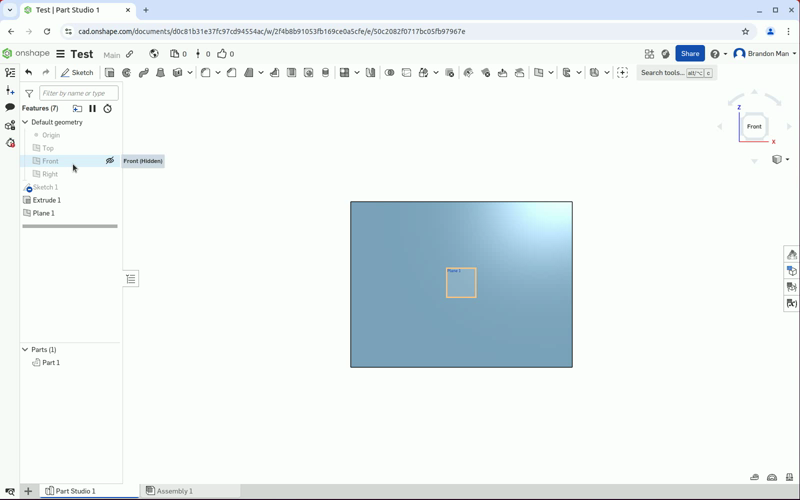
key(shift+s)
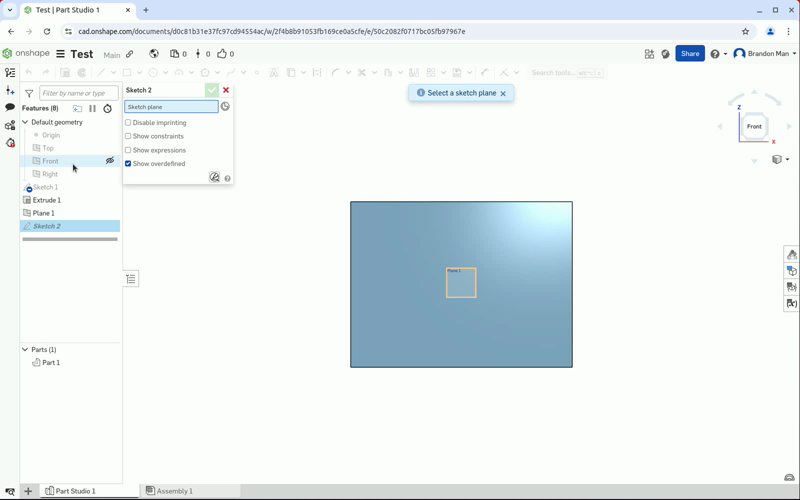
mouse_move(73, 215)
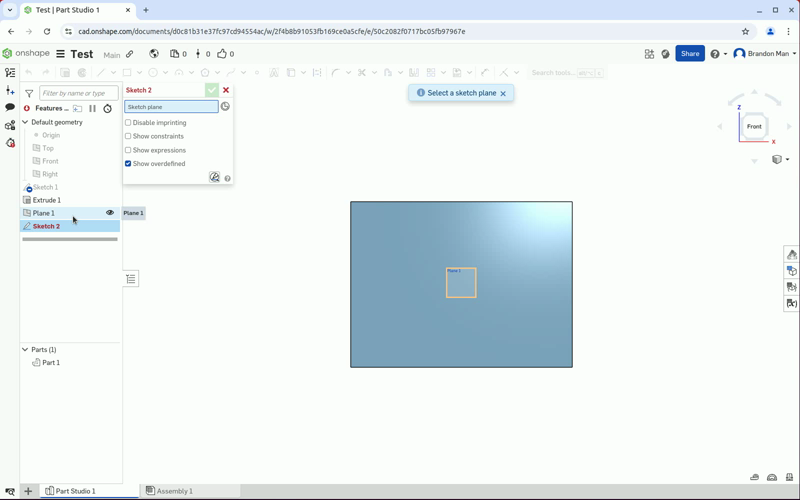
click(73, 215)
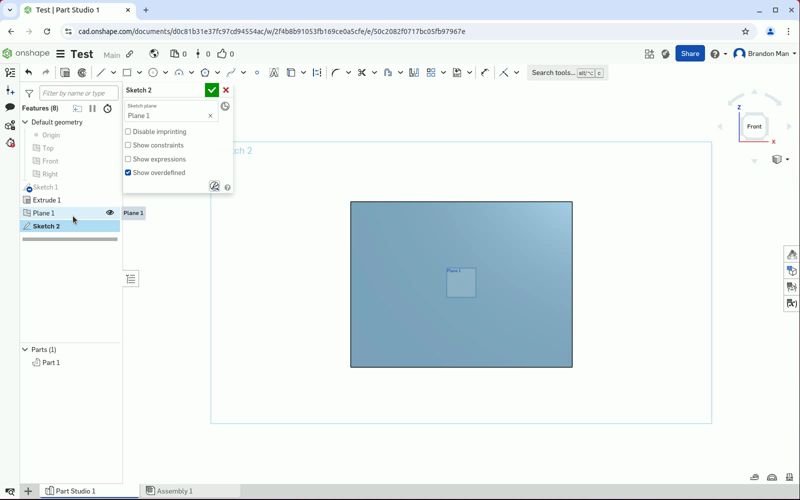
mouse_move(73, 352)
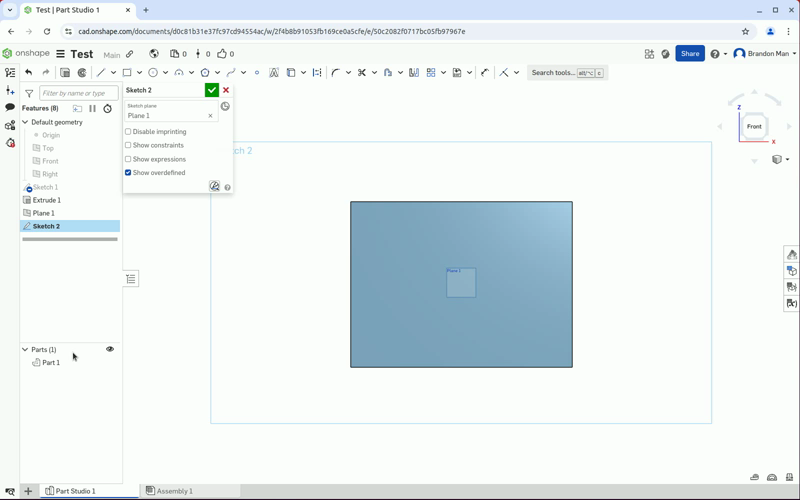
key(y)
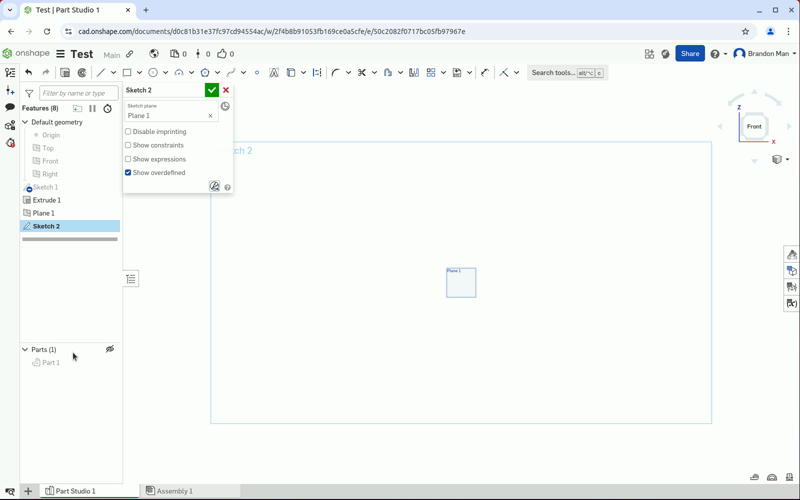
key(l)
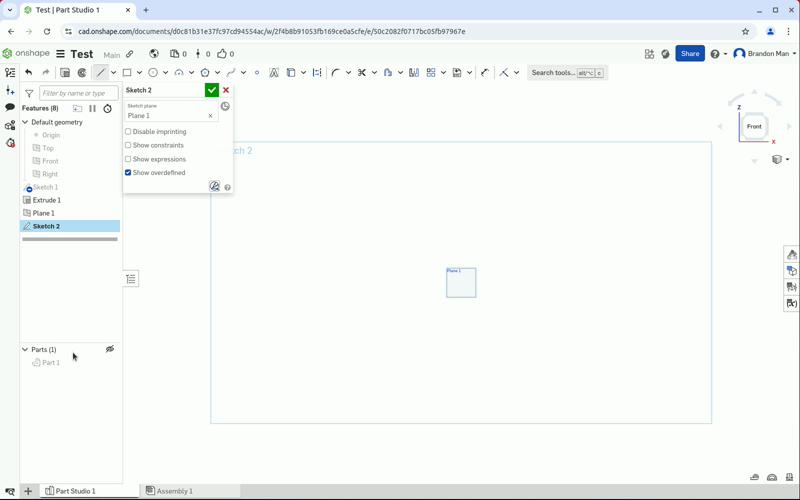
key_down(shift)
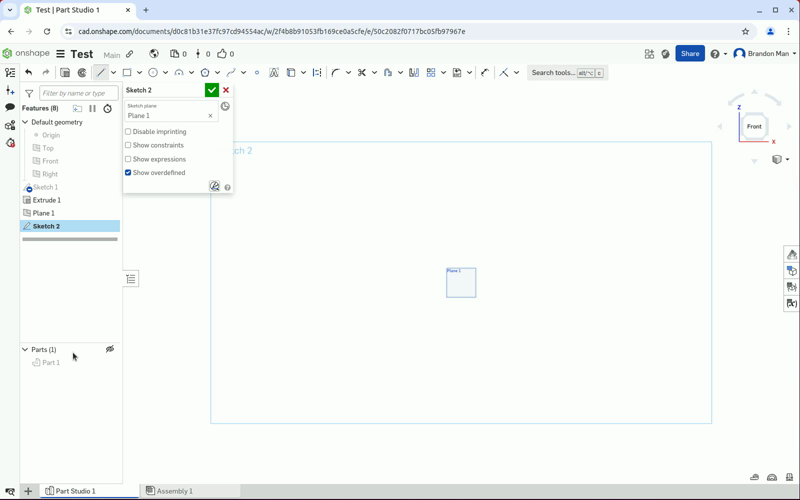
mouse_move(374, 232)
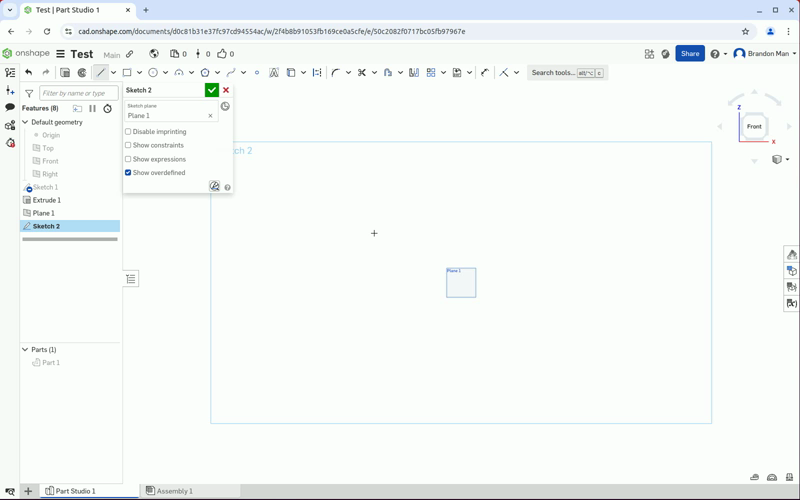
click(374, 232)
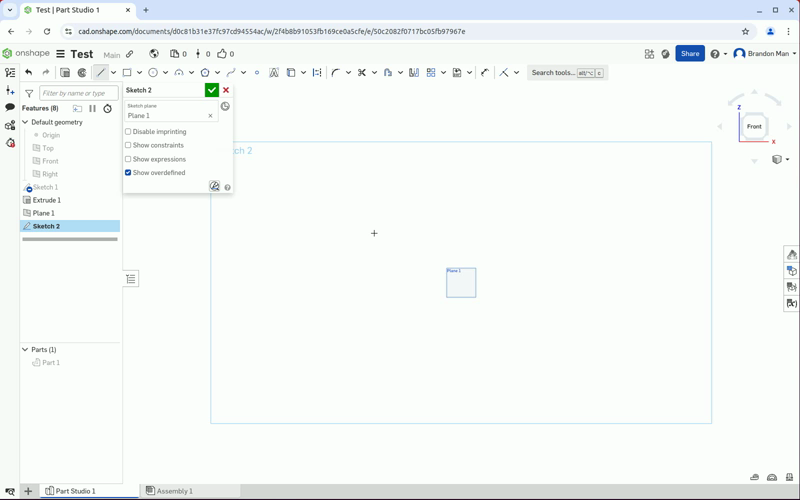
key_up(shift)
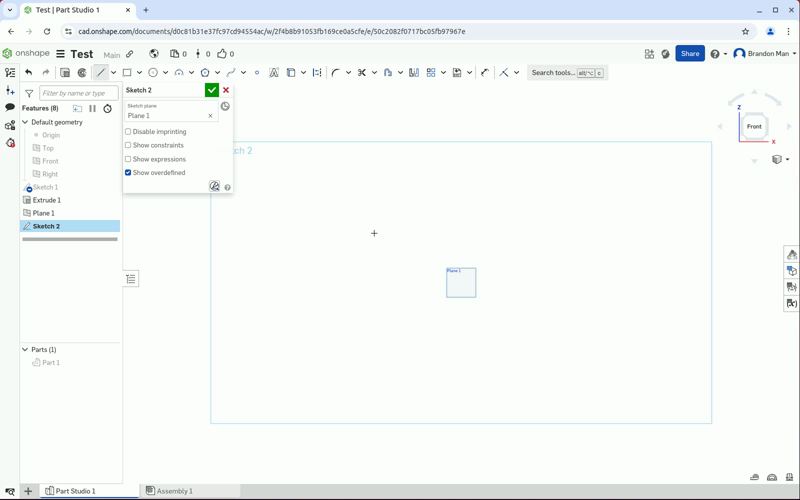
key_down(shift)
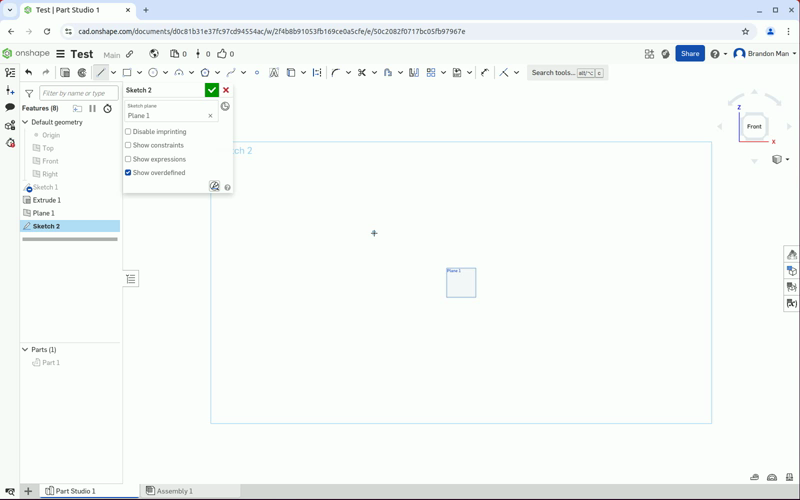
mouse_move(550, 232)
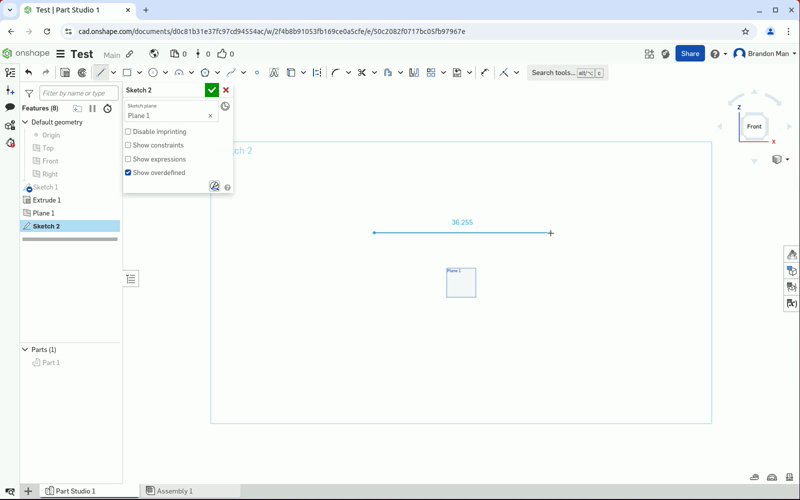
click(550, 232)
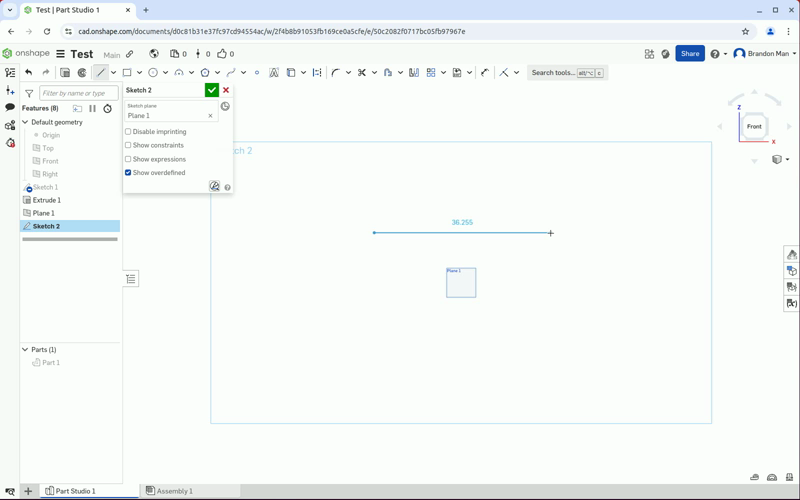
key_up(shift)
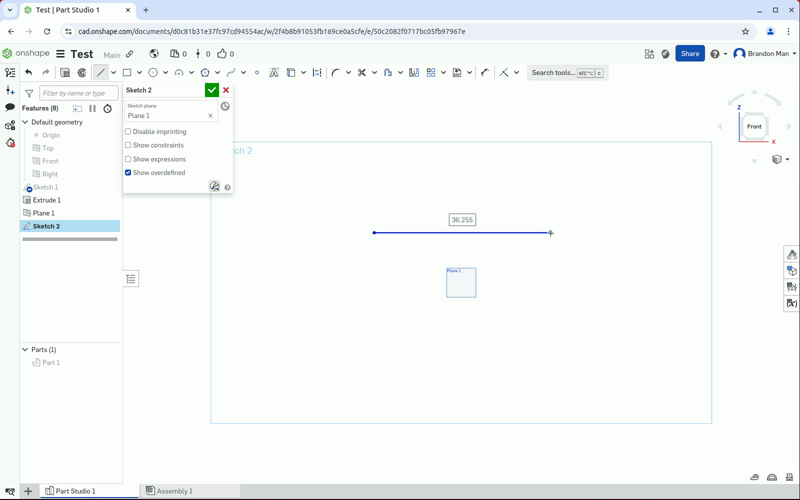
key_down(shift)
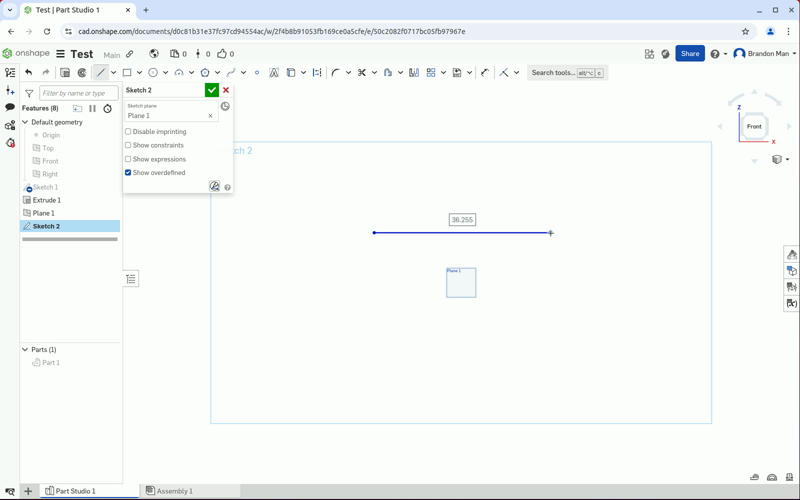
mouse_move(580, 232)
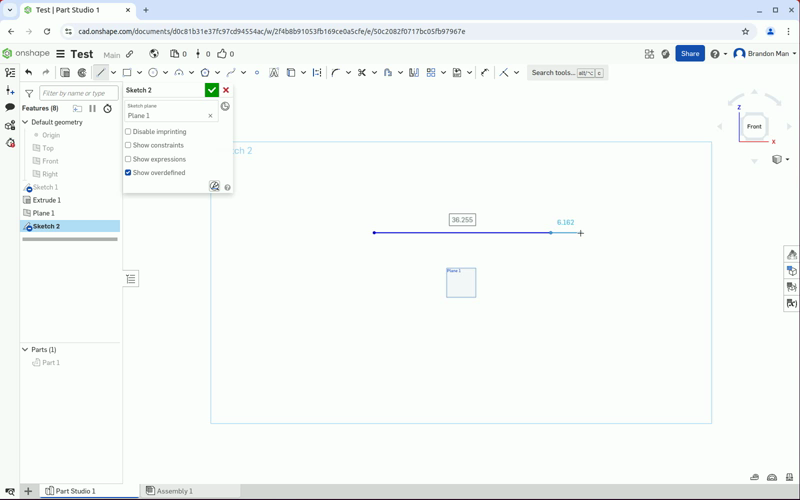
mouse_move(550, 202)
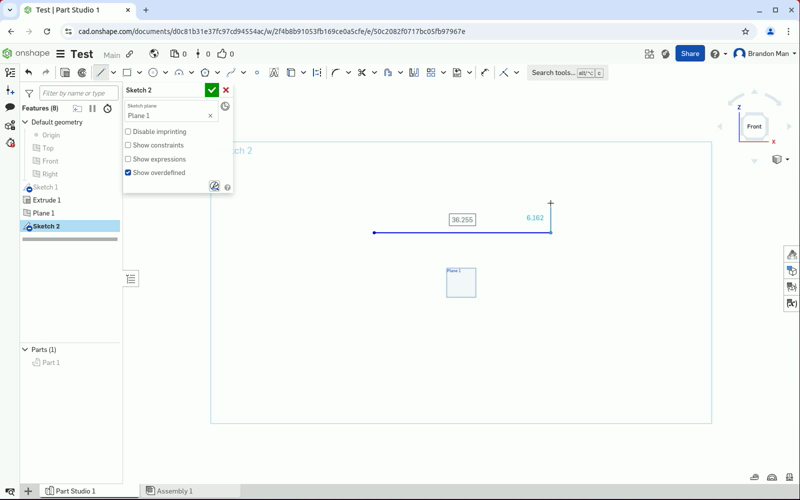
click(550, 202)
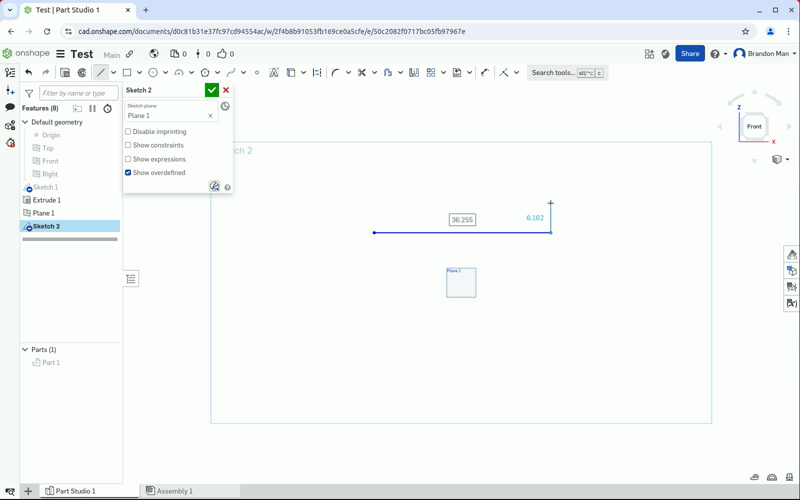
key_up(shift)
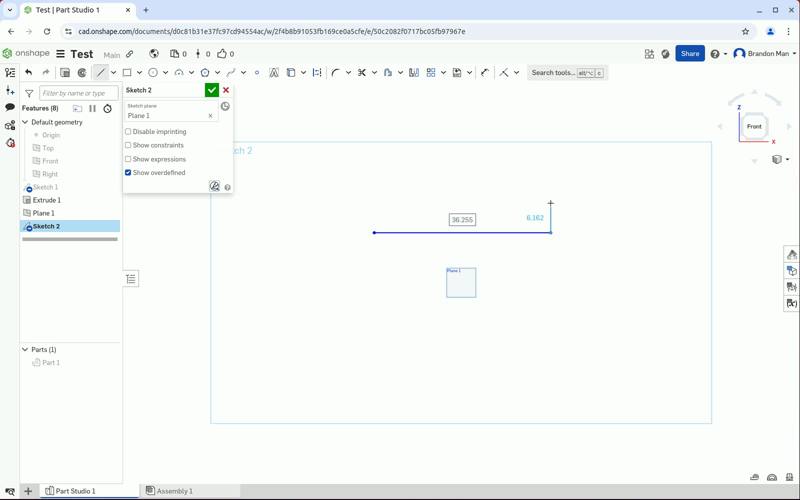
key_down(shift)
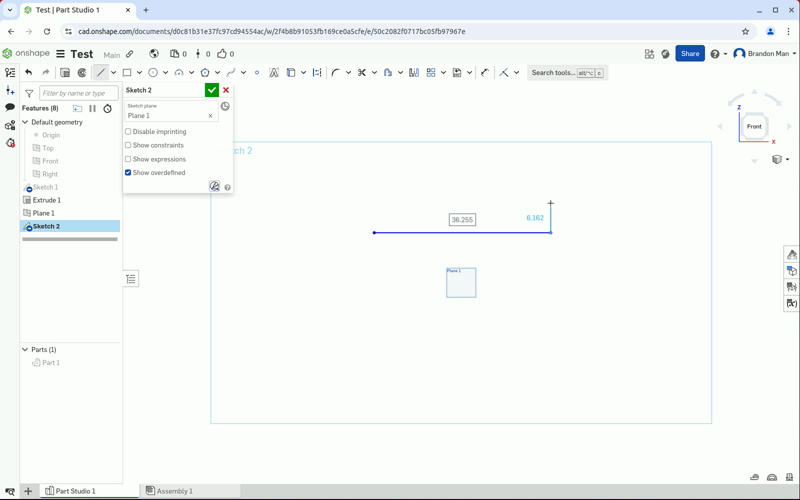
mouse_move(374, 202)
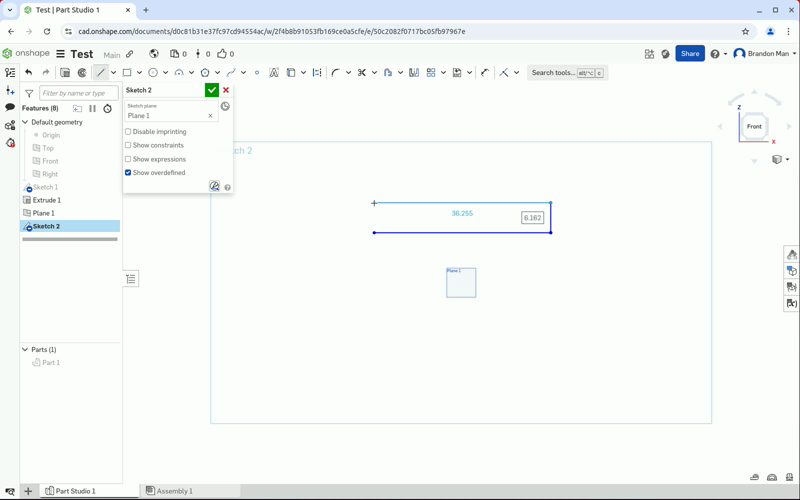
click(374, 202)
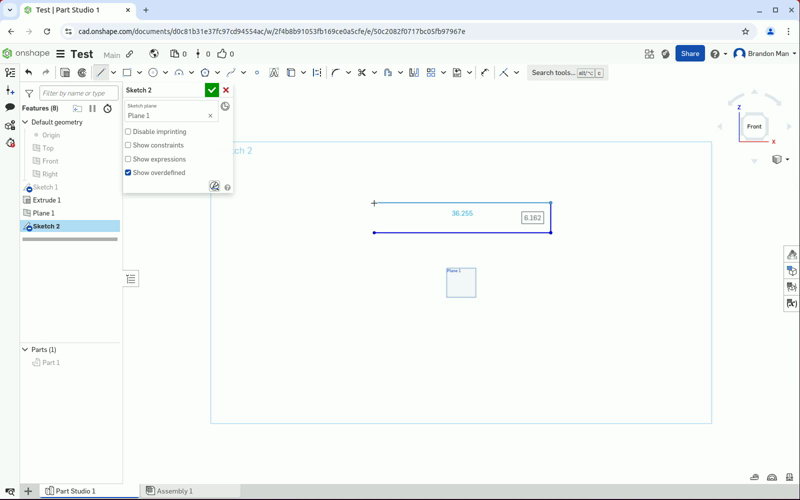
key_up(shift)
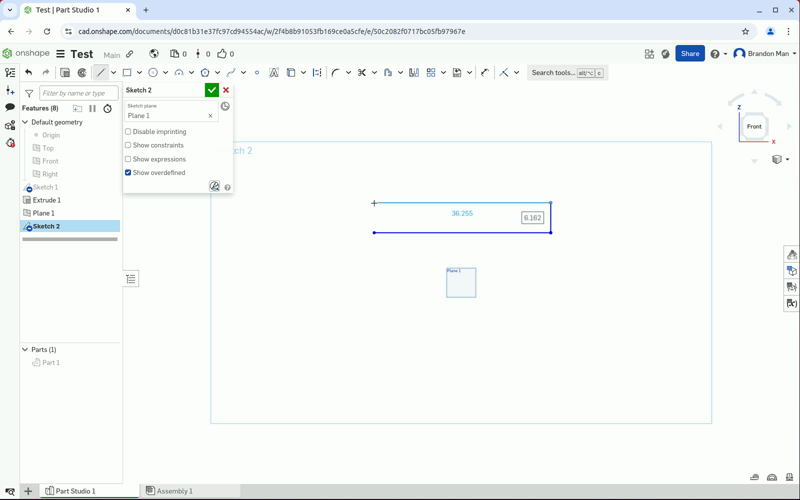
mouse_move(404, 202)
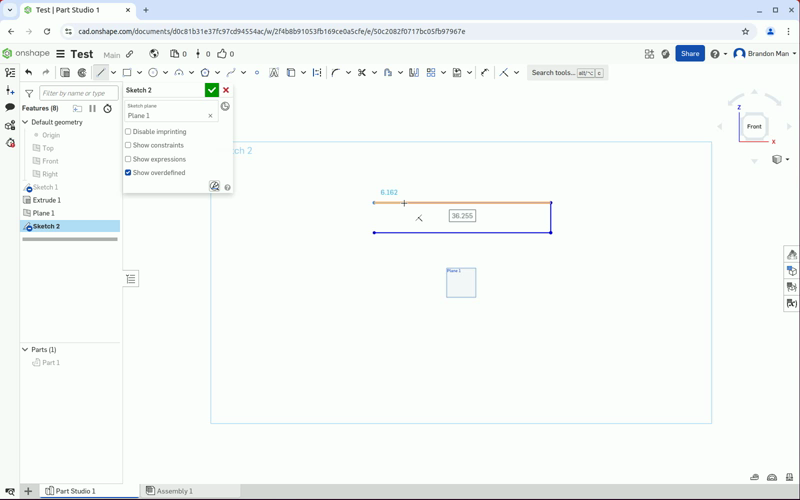
key_down(shift)
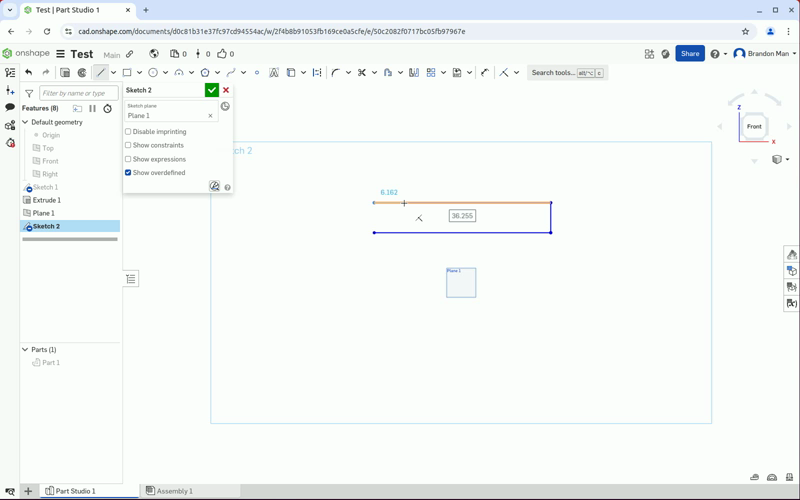
mouse_move(374, 232)
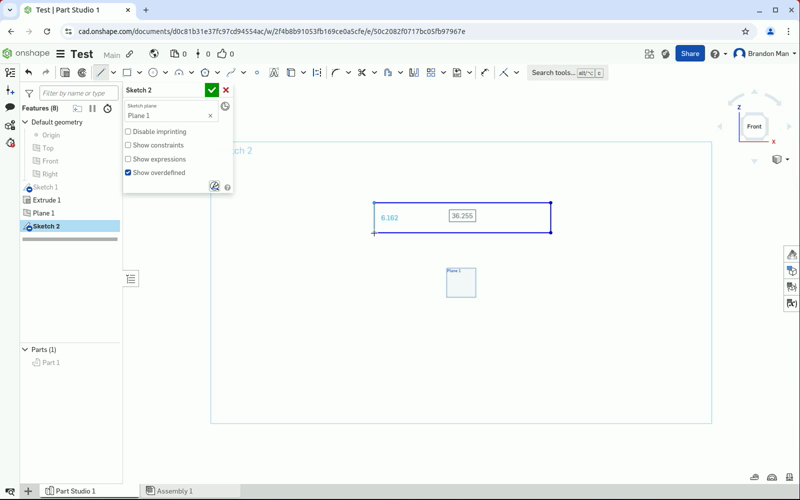
key_up(shift)
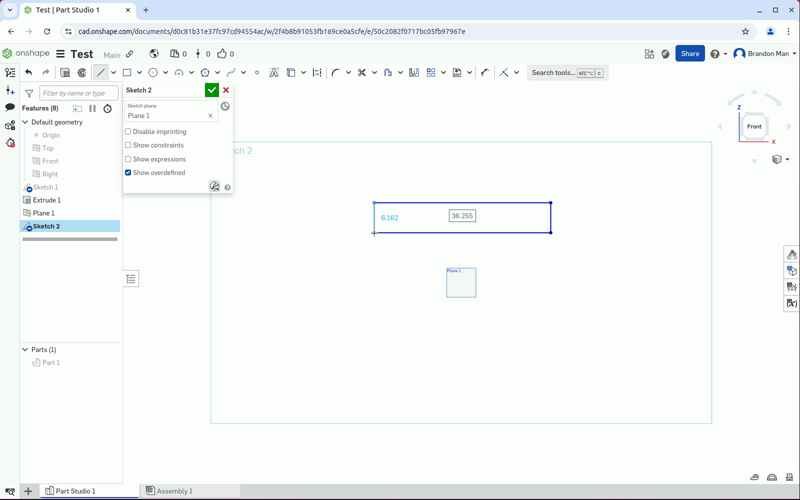
click(374, 232)
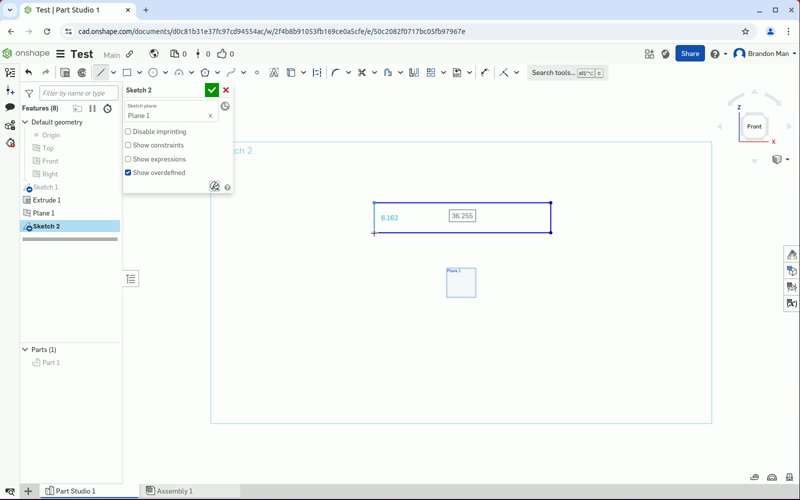
key(esc)
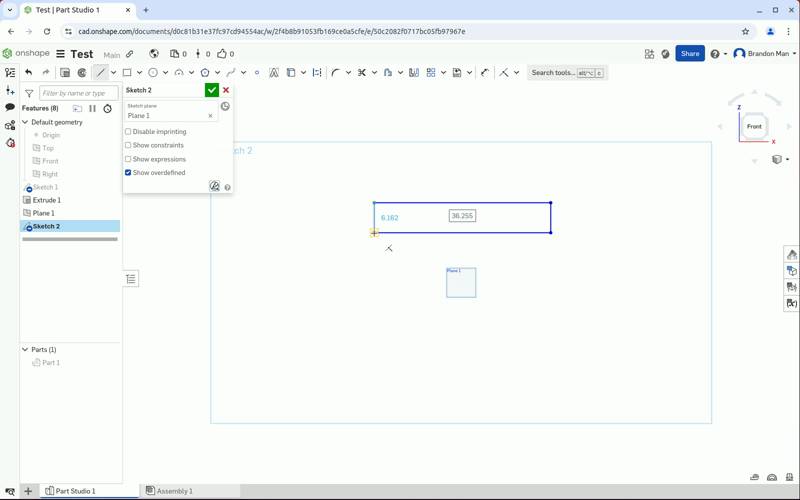
mouse_move(412, 214)
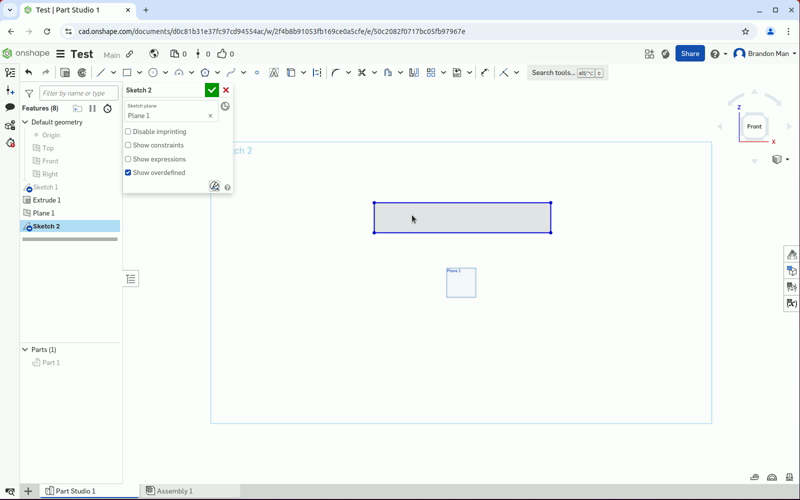
click(412, 214)
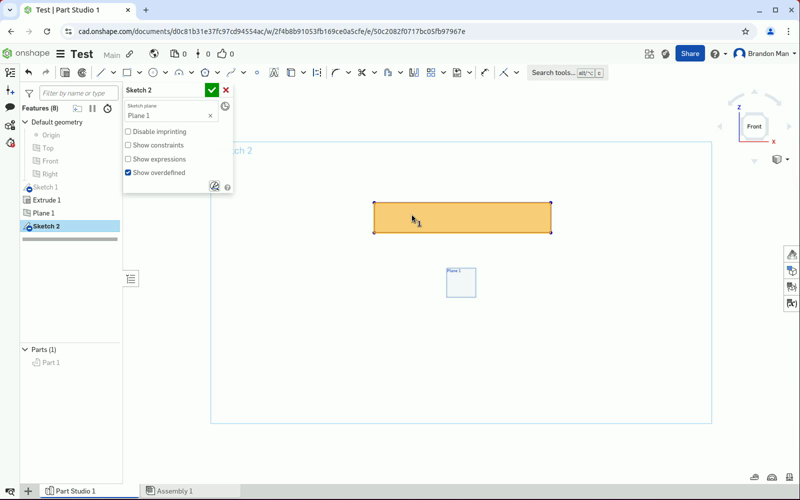
mouse_move(73, 352)
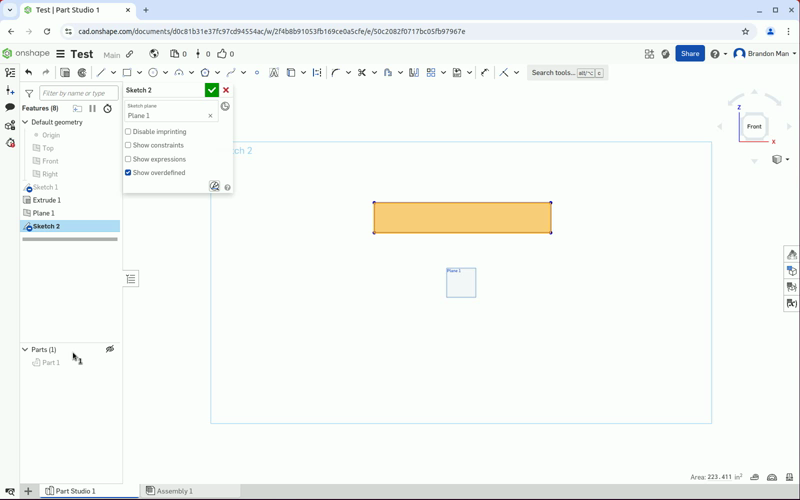
key(shift+y)
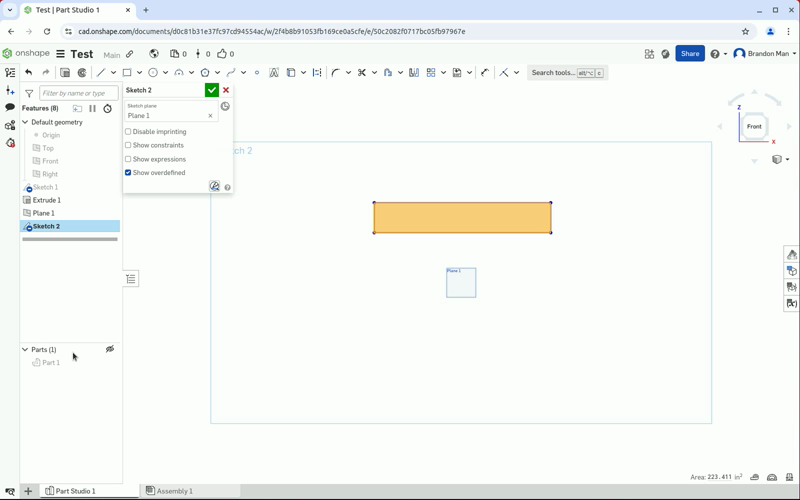
key(shift+e)
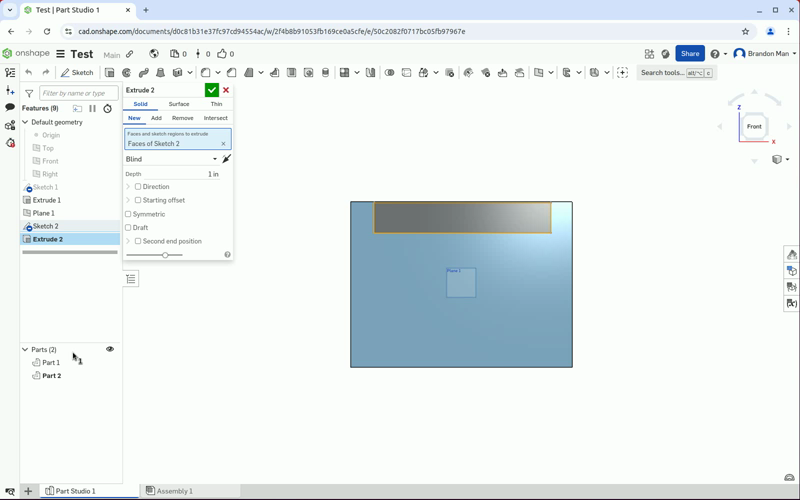
mouse_move(143, 106)
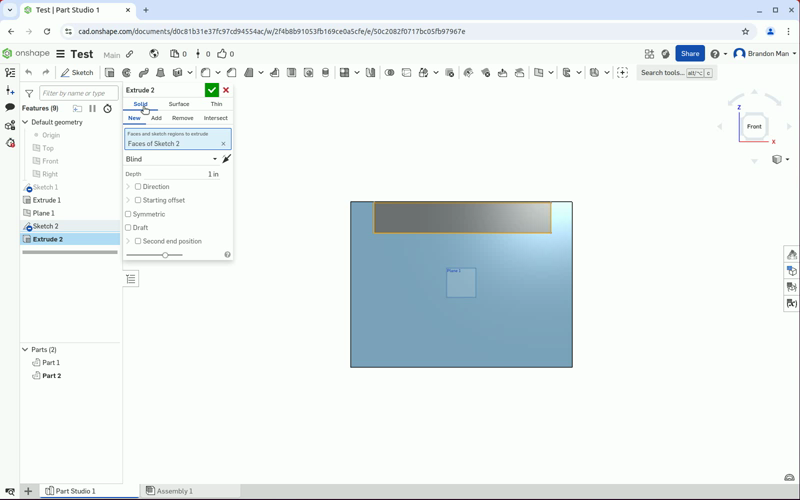
click(143, 106)
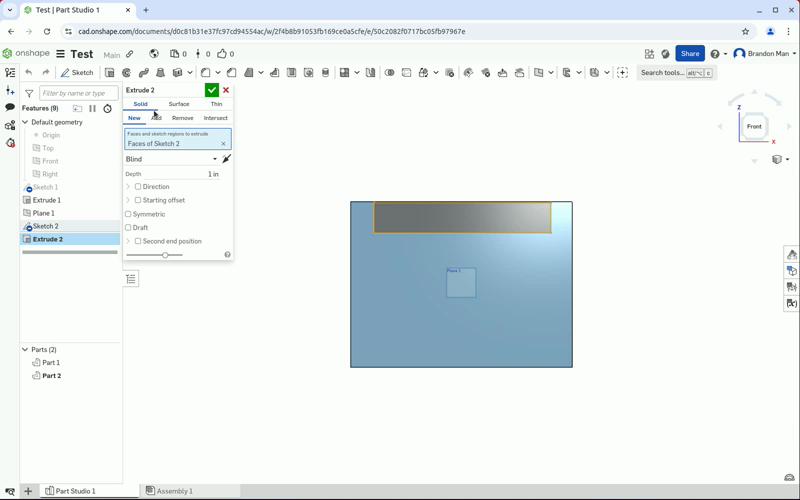
mouse_move(186, 120)
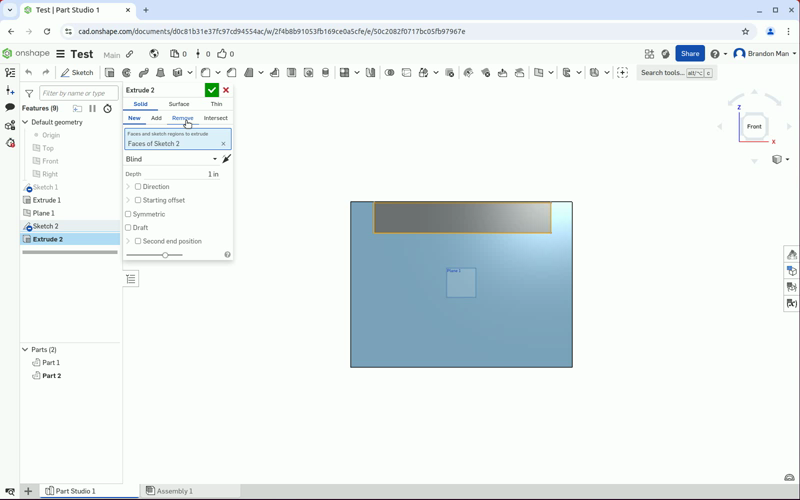
click(186, 120)
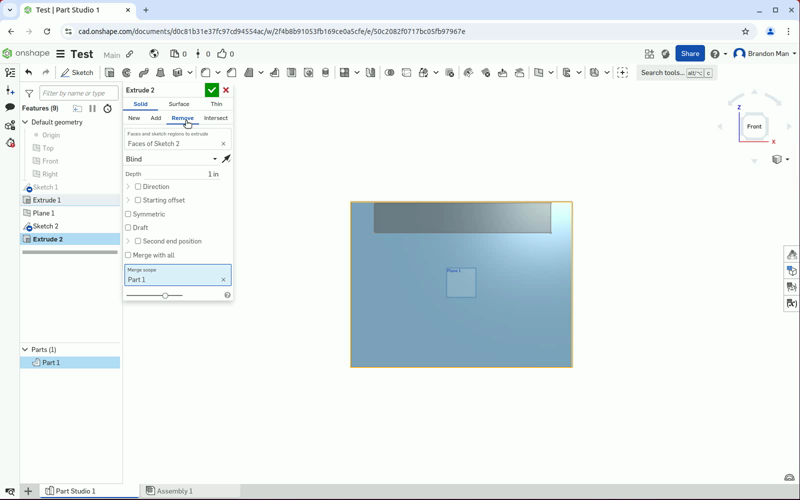
key(tab, 4)
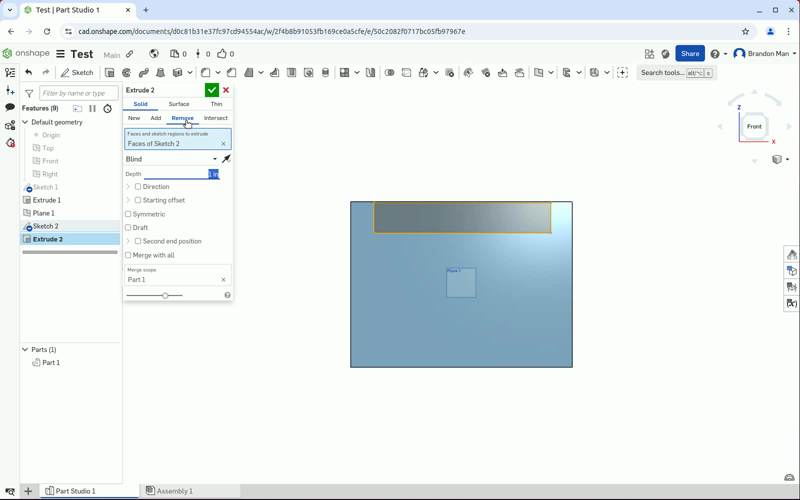
text(11.795)
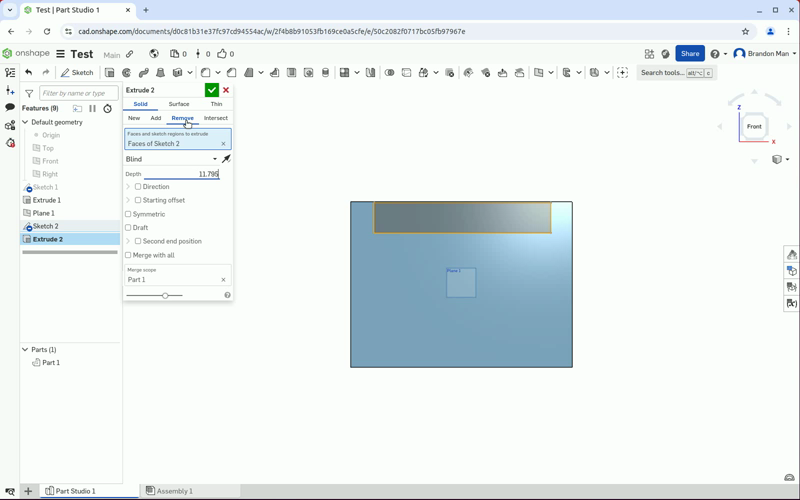
key(tab, 6)
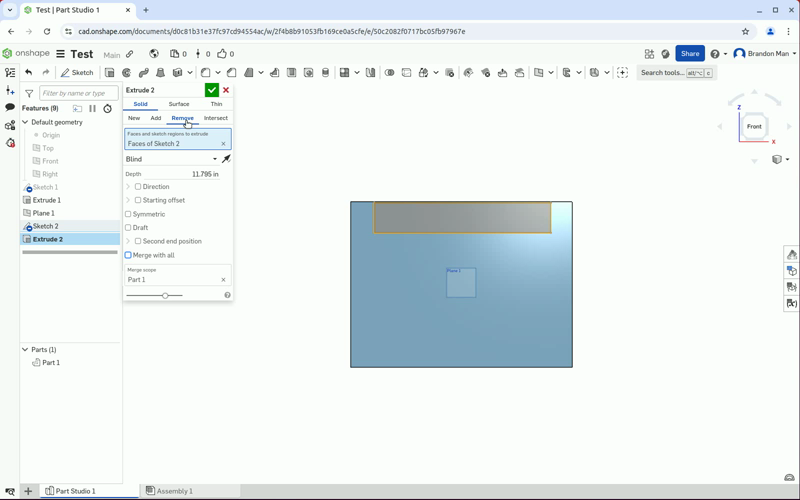
key(space)
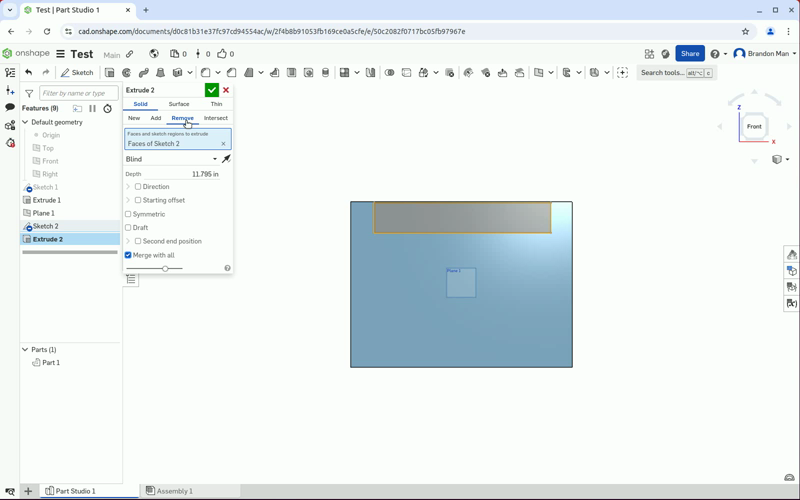
key(enter)
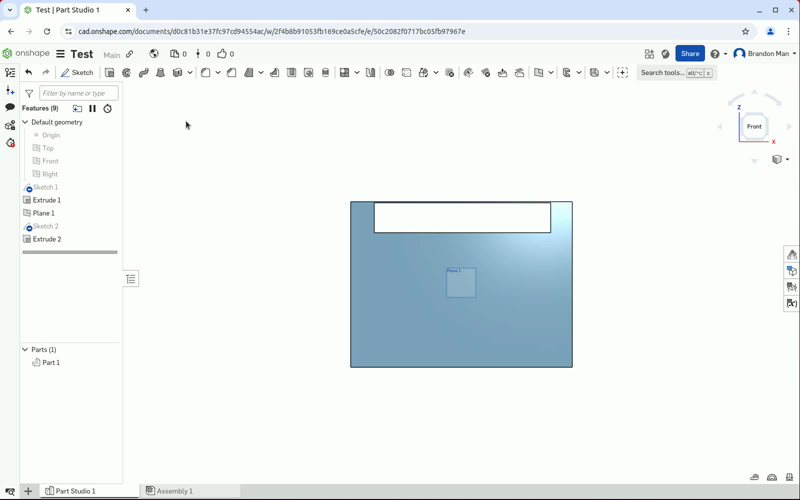
key(shift+h)
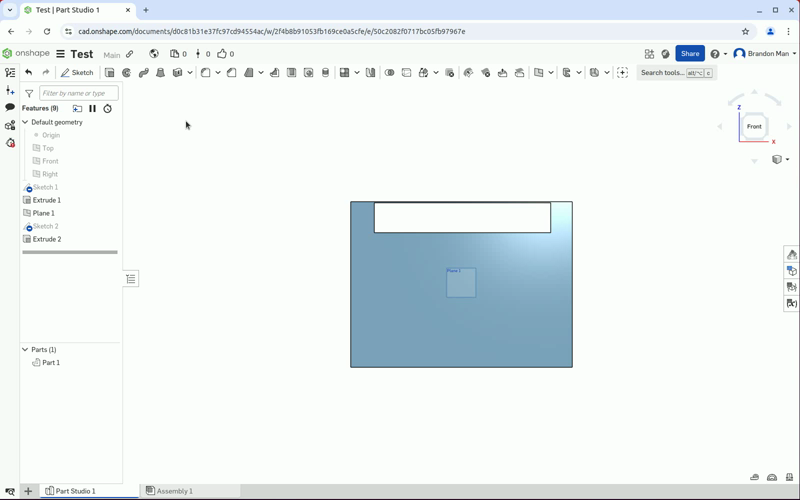
key(shift+h)
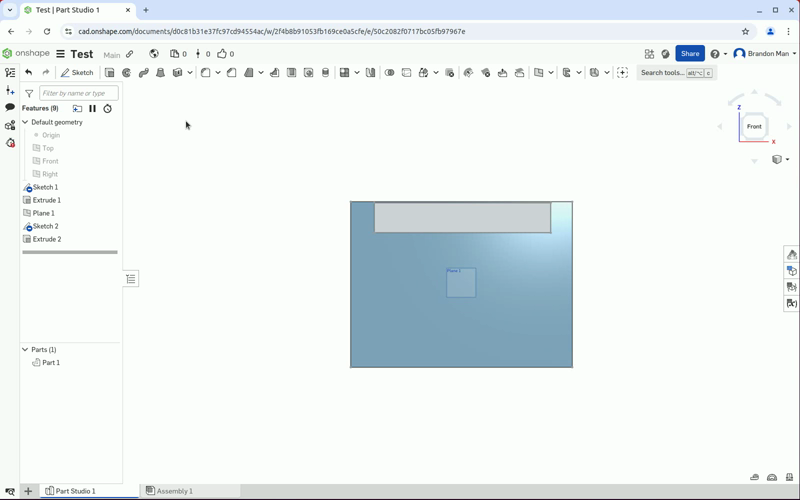
key(shift+7)
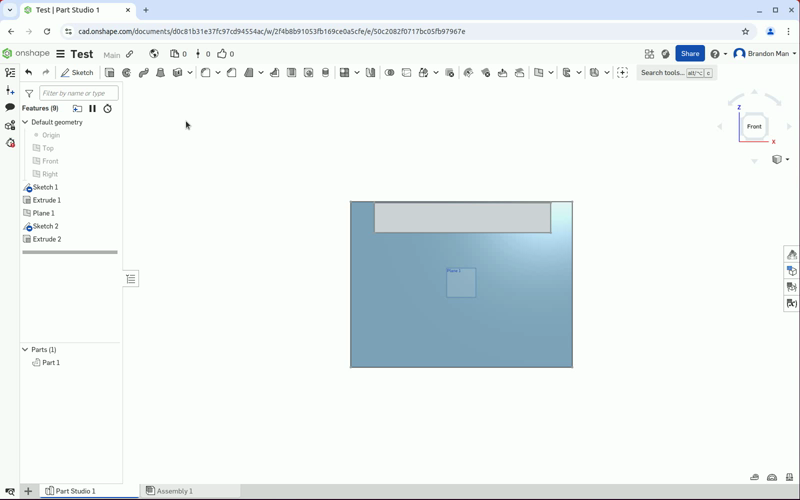
key(left, 2)
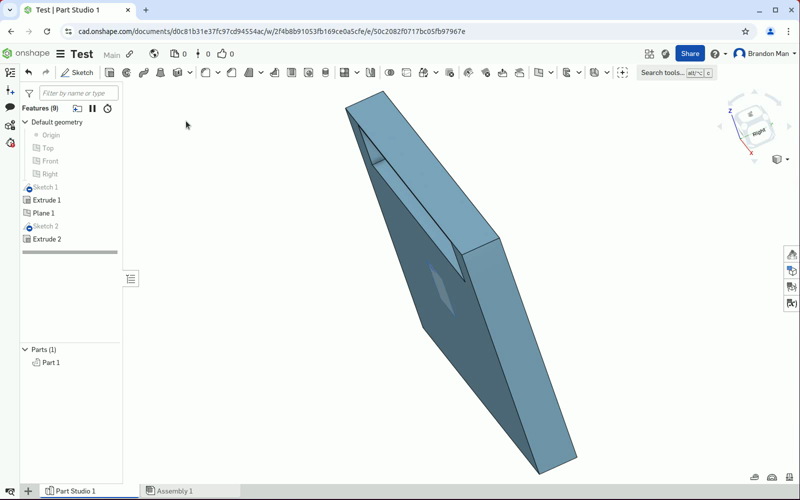
key(down, 2)
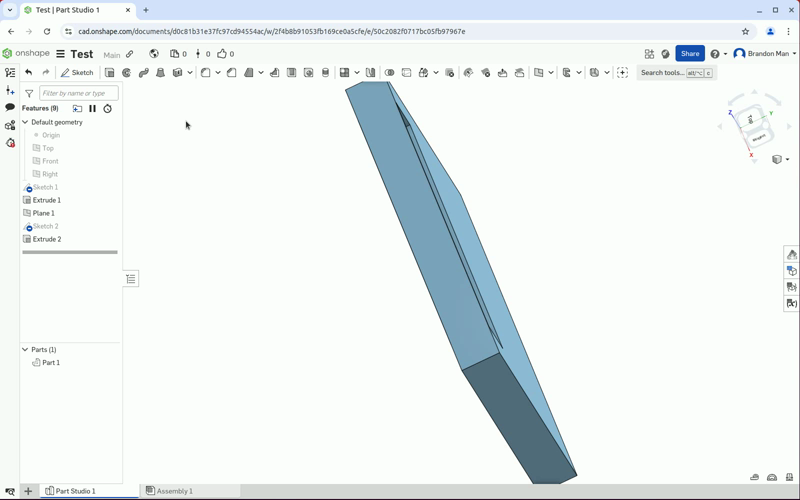
key(up, 2)
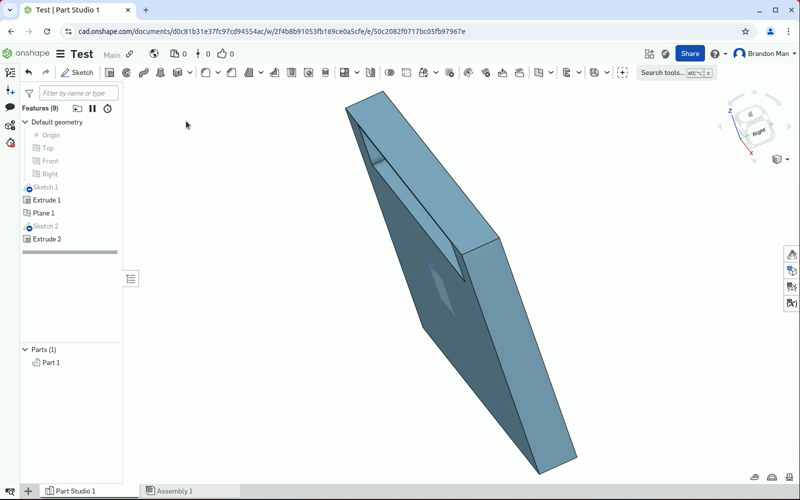
key(right, 2)
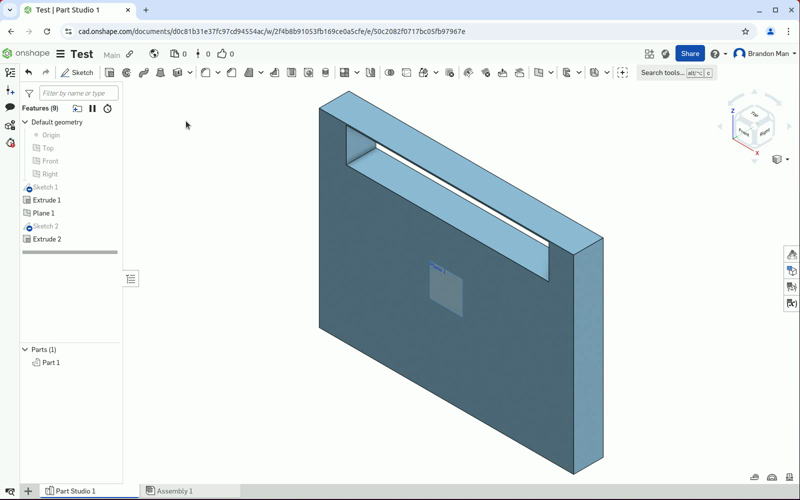
mouse_move(73, 189)
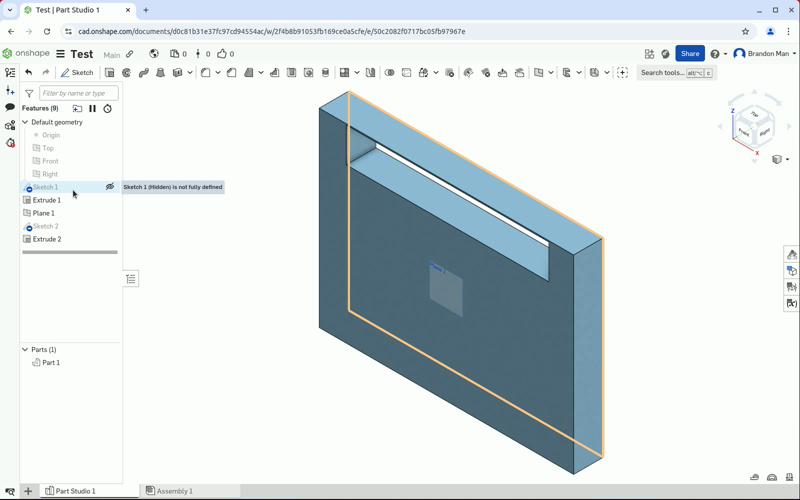
click(73, 189)